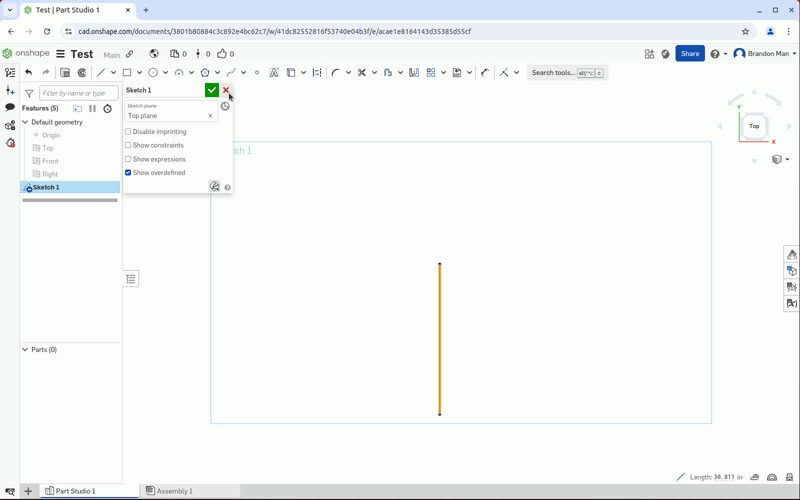
key(shift+h)
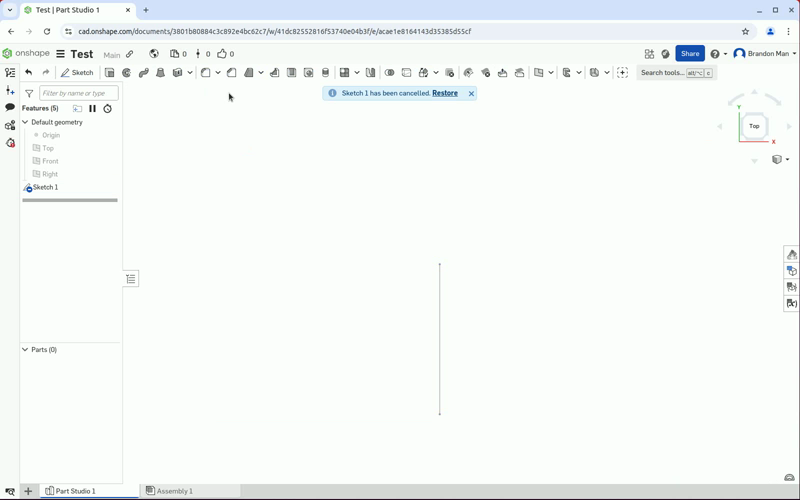
key(shift+s)
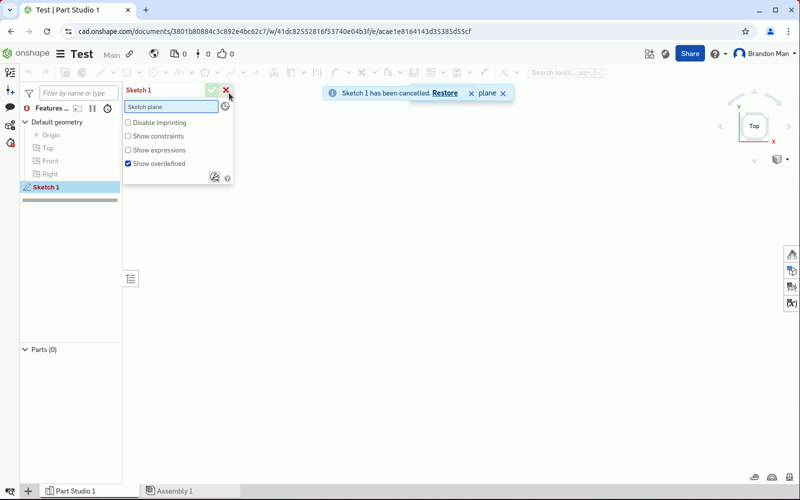
mouse_move(73, 150)
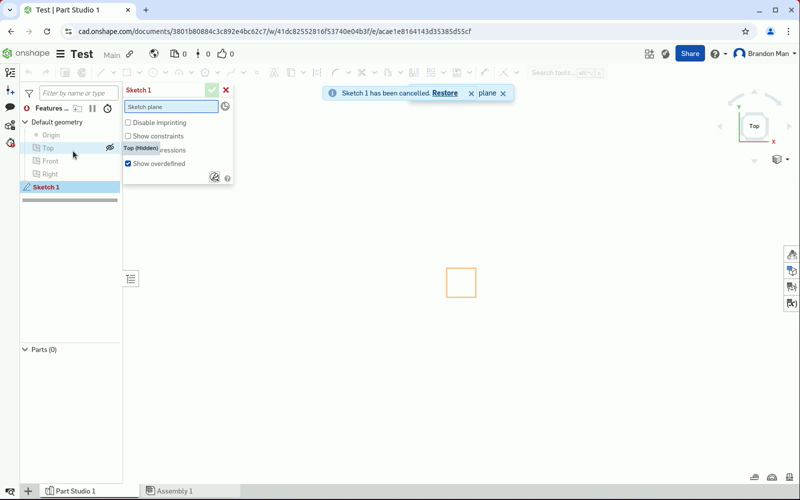
click(73, 150)
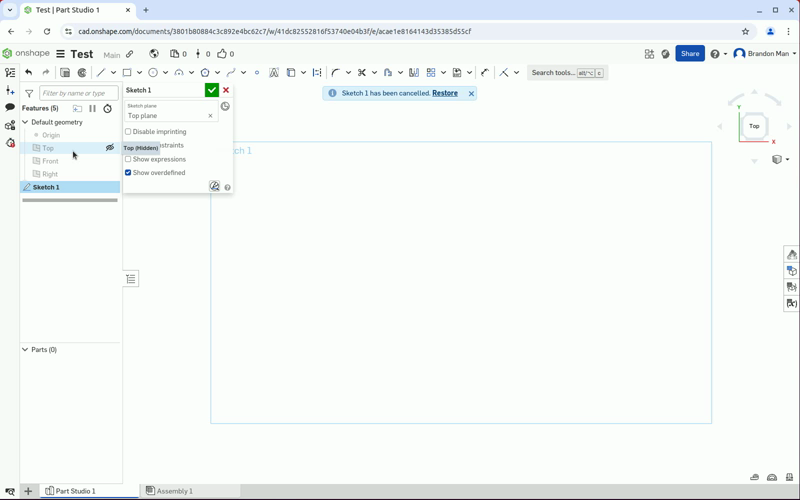
mouse_move(73, 352)
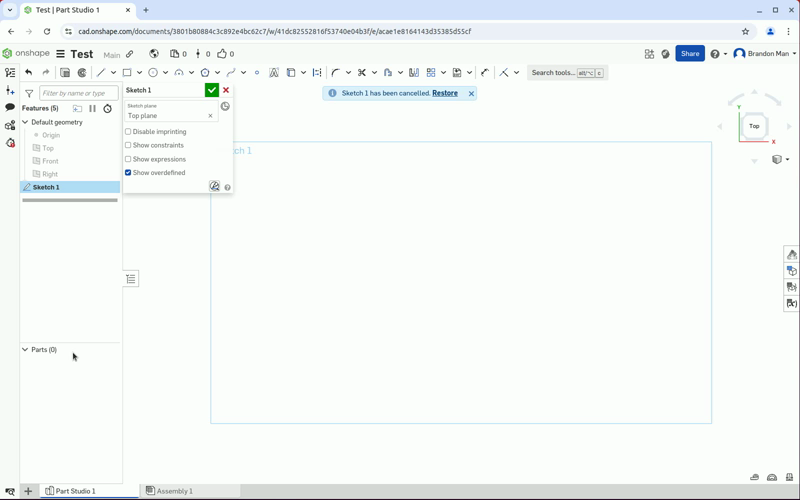
key(y)
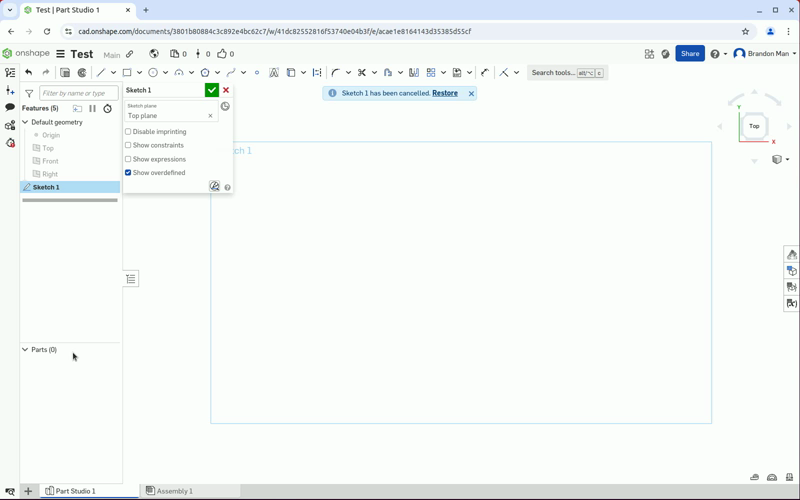
key(l)
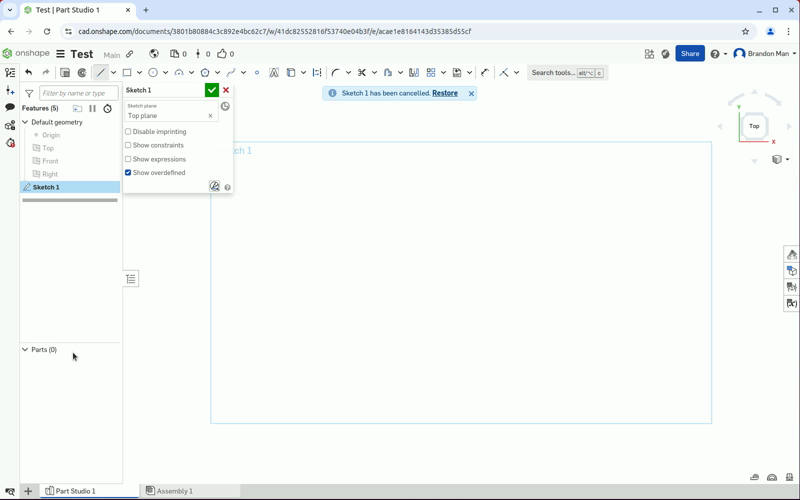
key_down(shift)
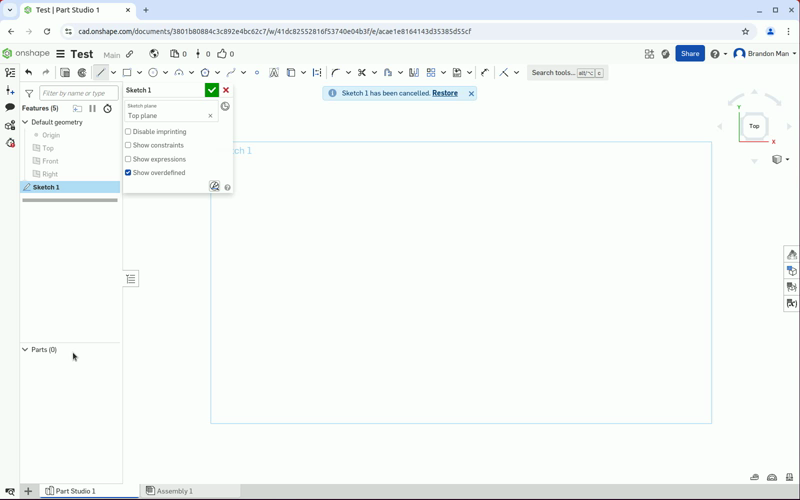
mouse_move(404, 339)
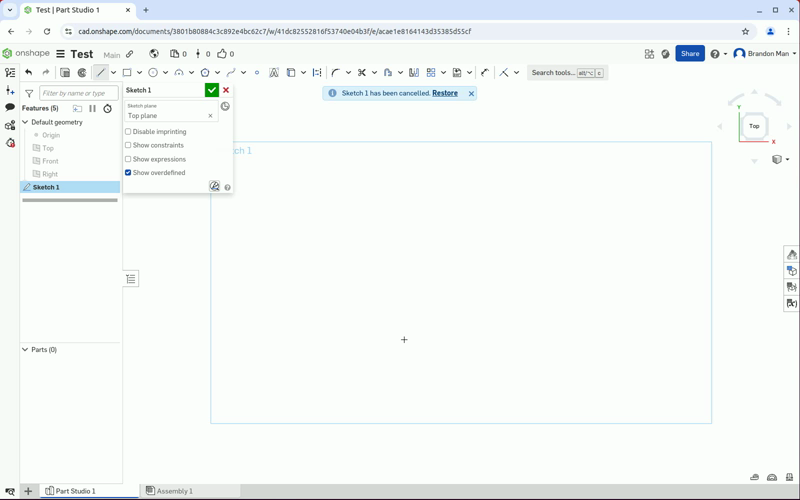
click(404, 339)
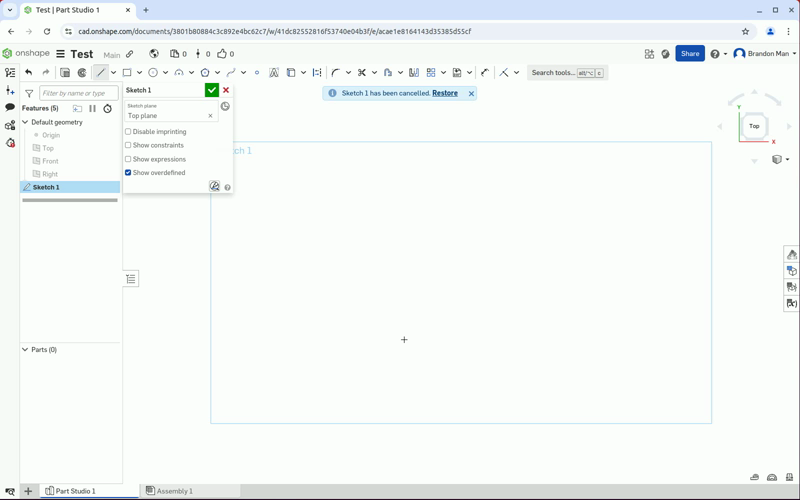
key_up(shift)
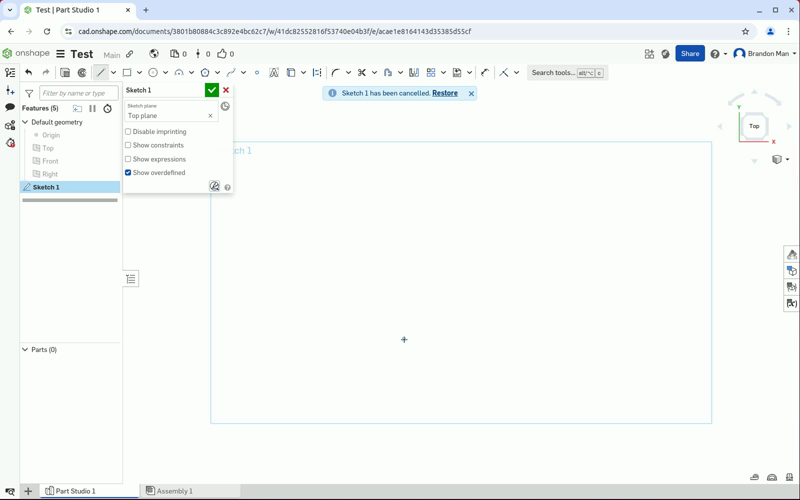
key_down(shift)
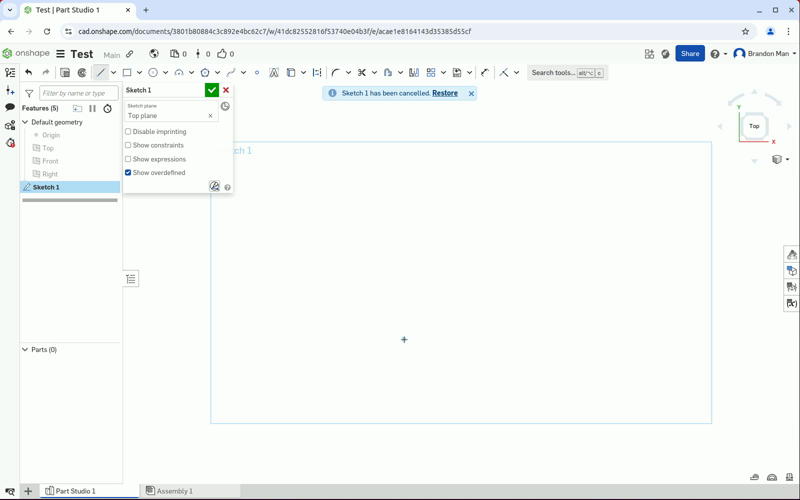
mouse_move(516, 339)
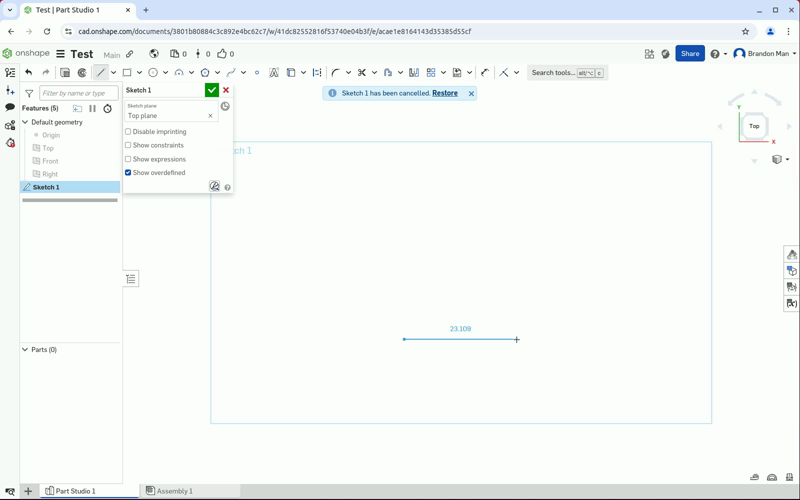
click(516, 339)
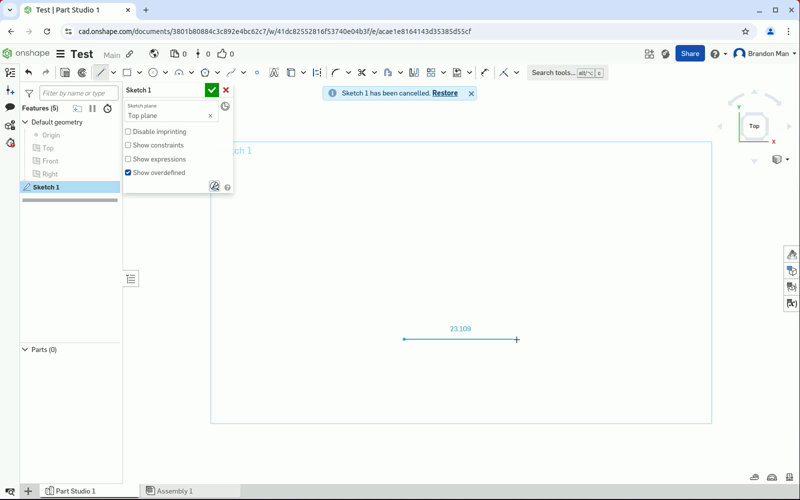
key_up(shift)
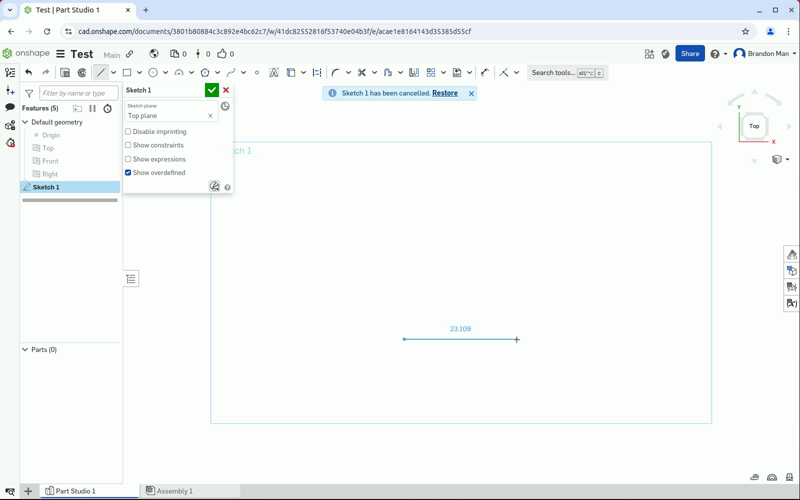
key_down(shift)
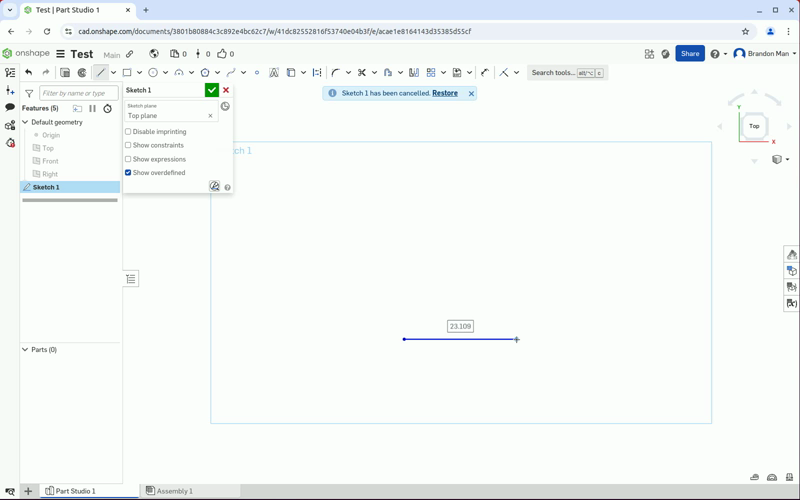
mouse_move(516, 226)
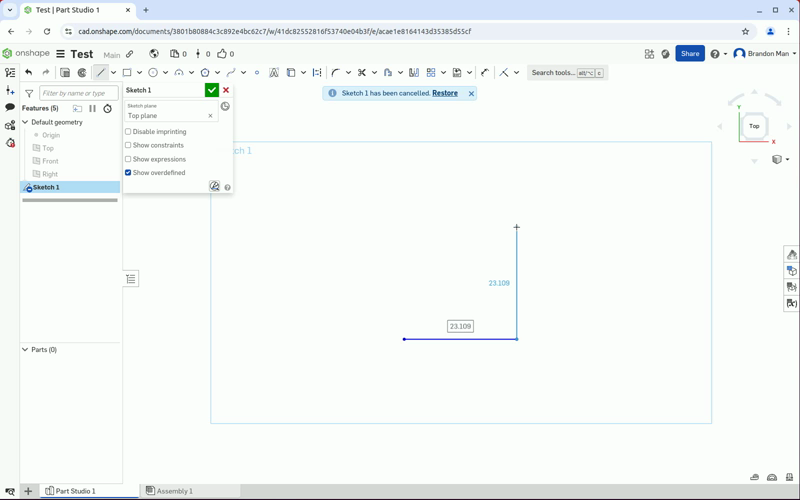
click(516, 226)
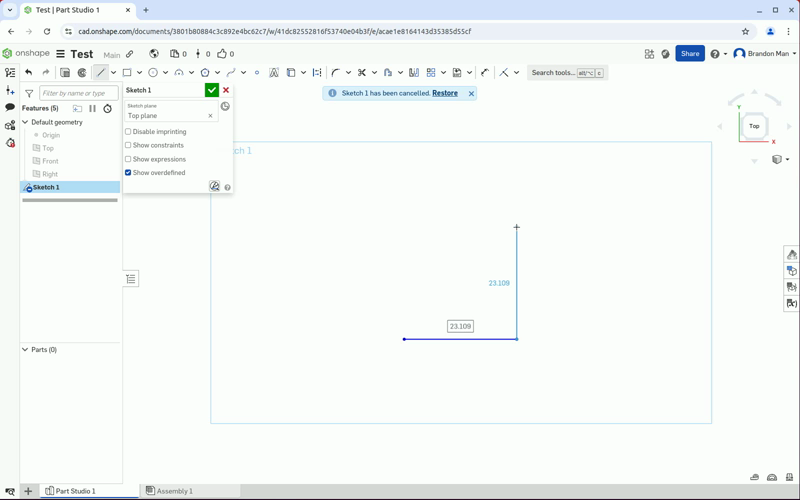
key_up(shift)
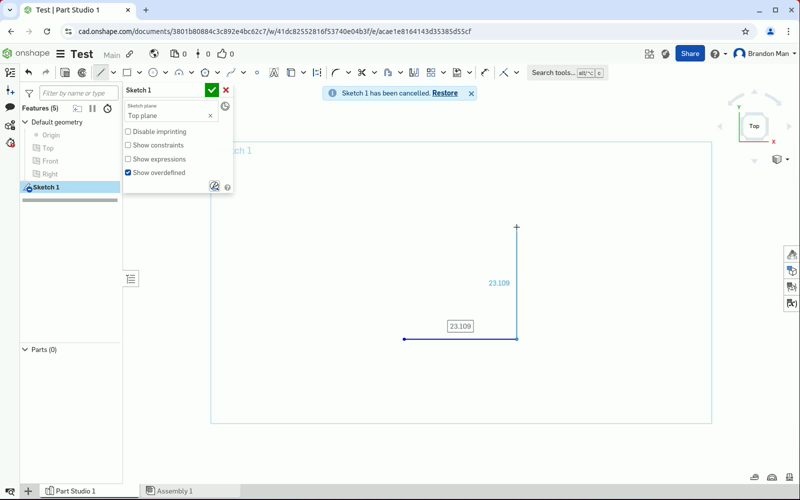
key_down(shift)
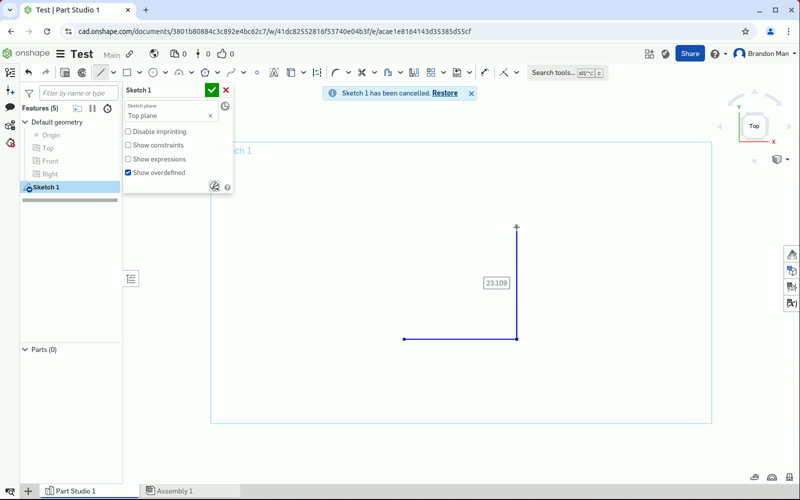
mouse_move(404, 226)
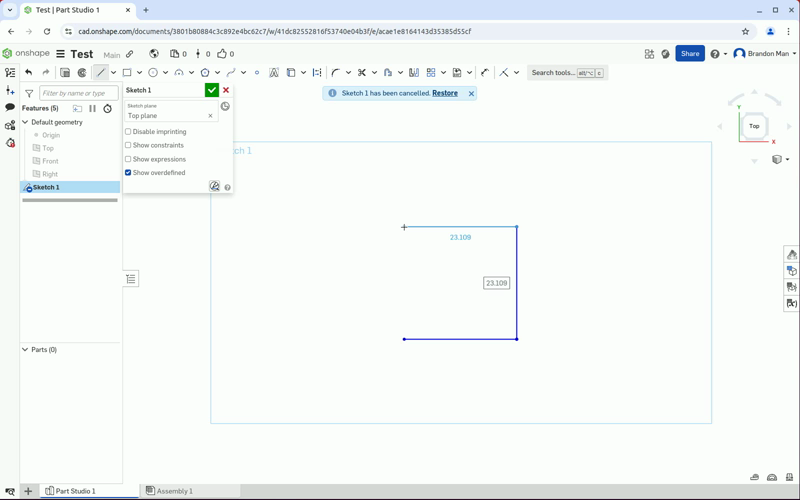
click(404, 226)
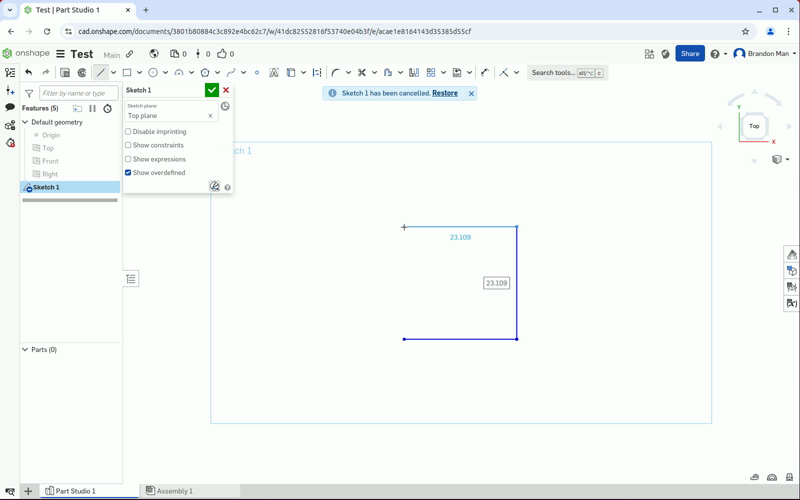
key_up(shift)
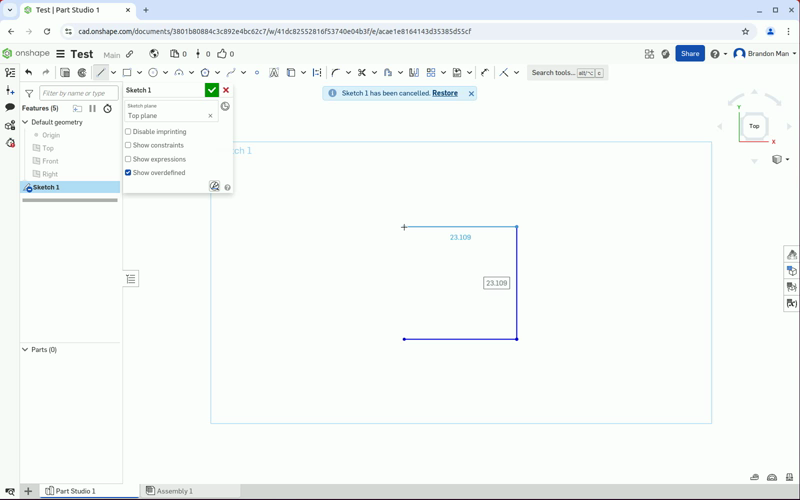
key_down(shift)
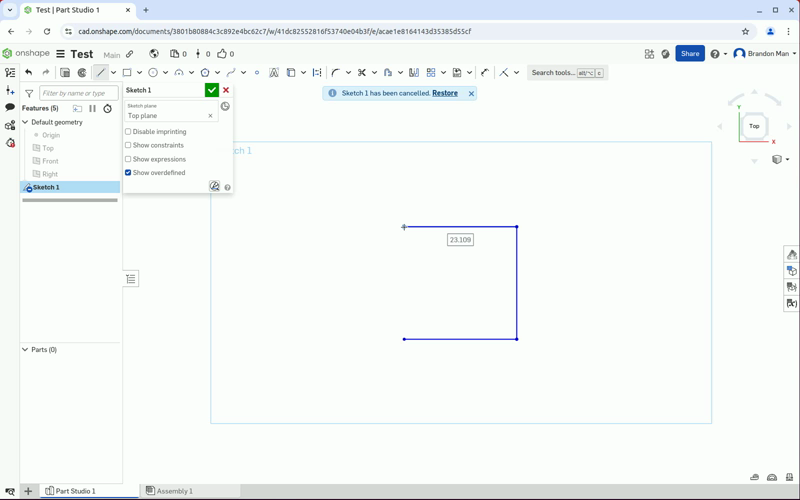
mouse_move(404, 339)
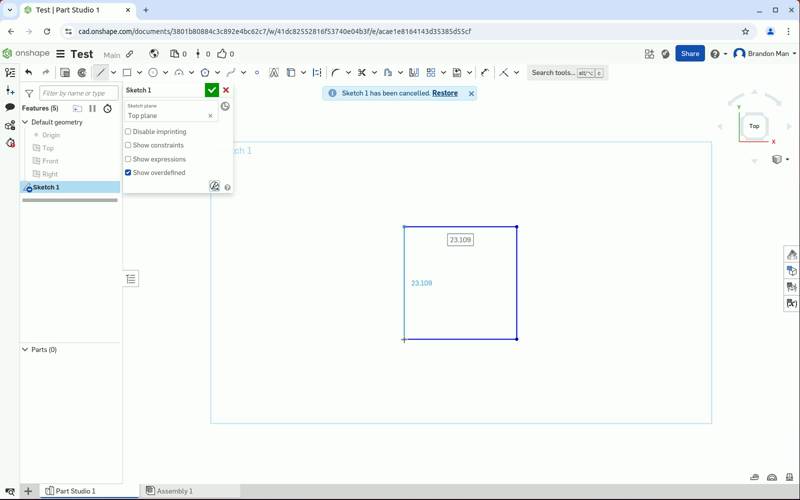
key_up(shift)
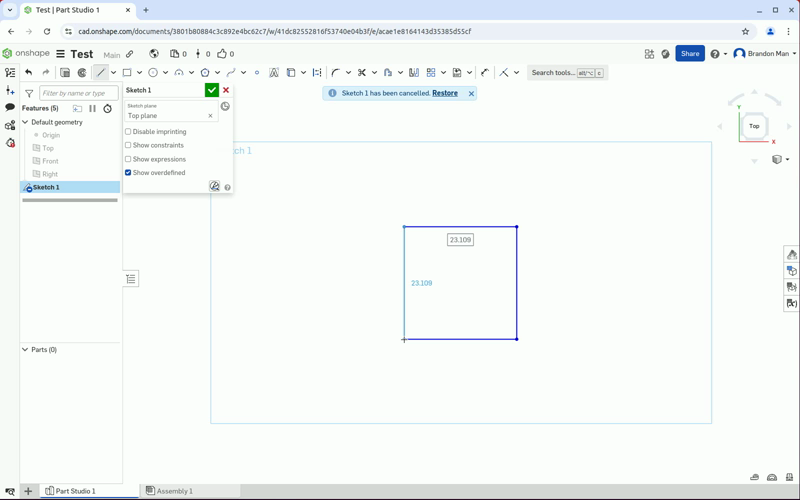
click(404, 339)
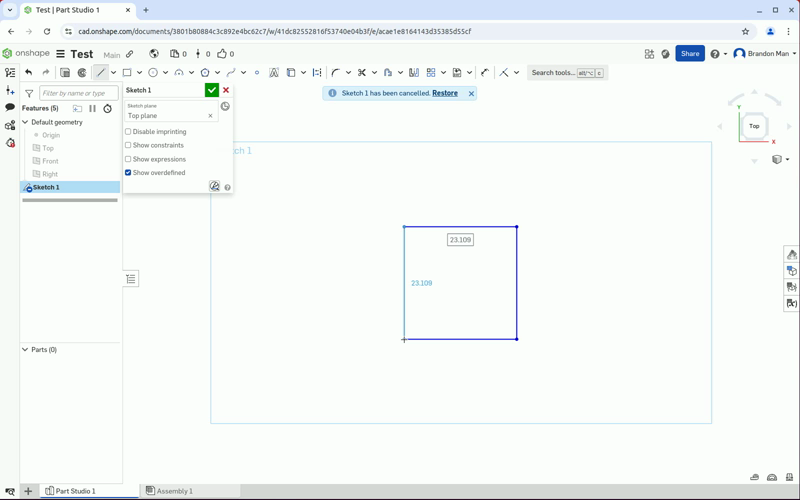
key(esc)
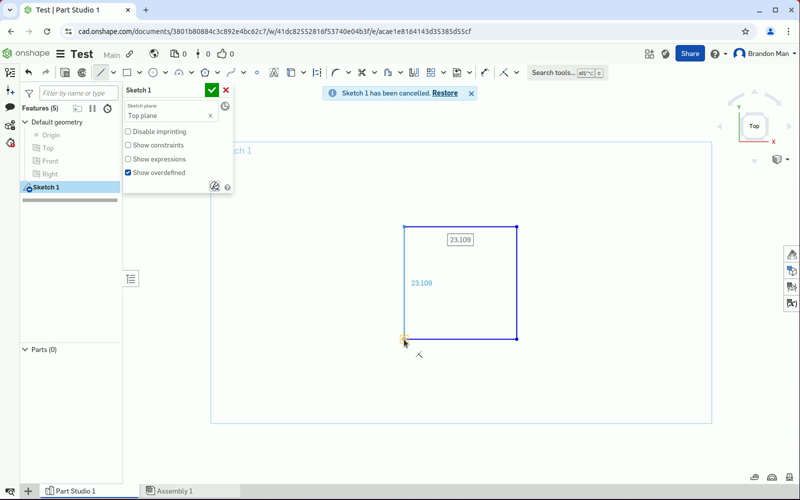
key(l)
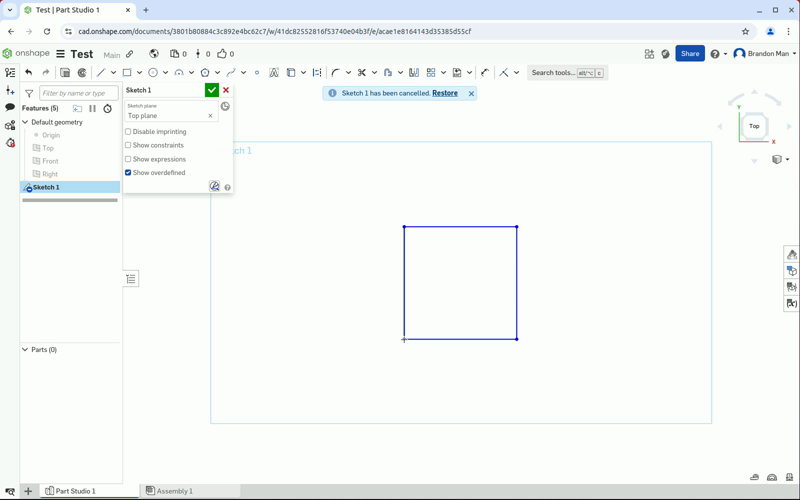
key_down(shift)
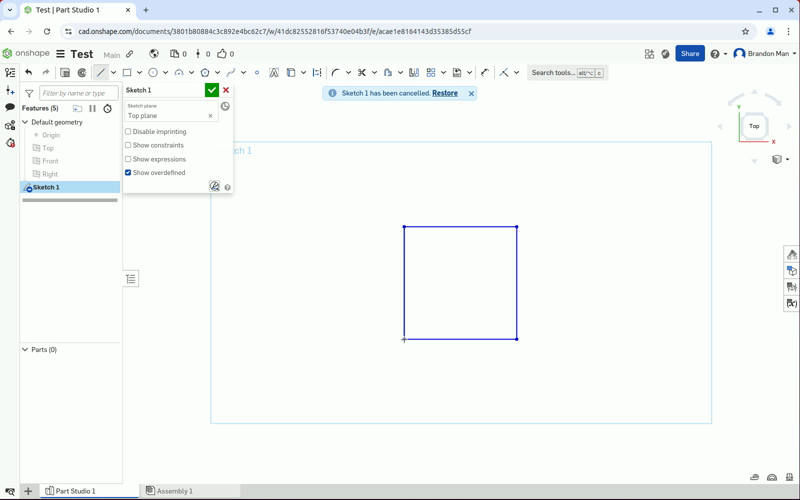
mouse_move(416, 327)
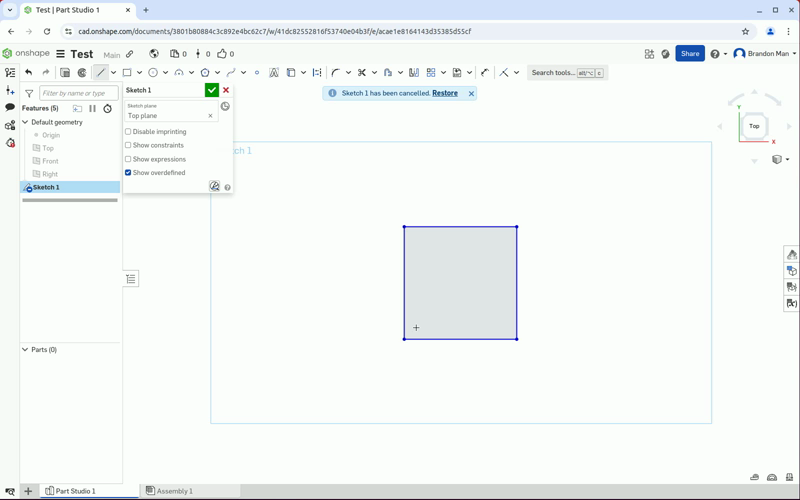
click(416, 327)
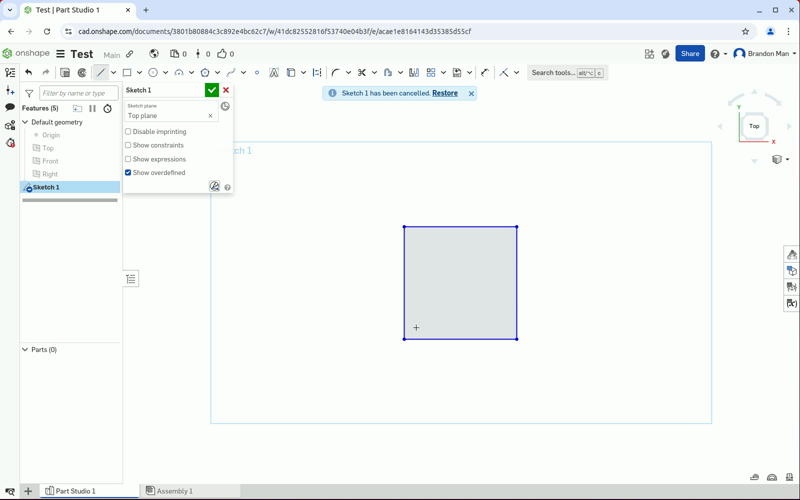
key_up(shift)
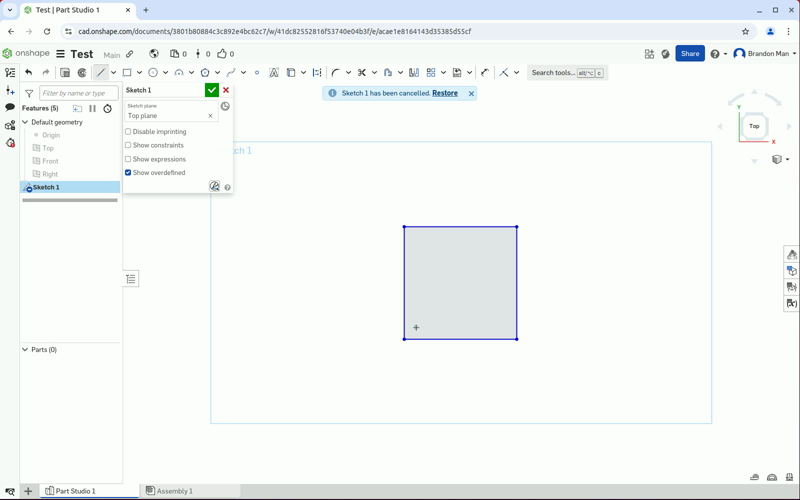
key_down(shift)
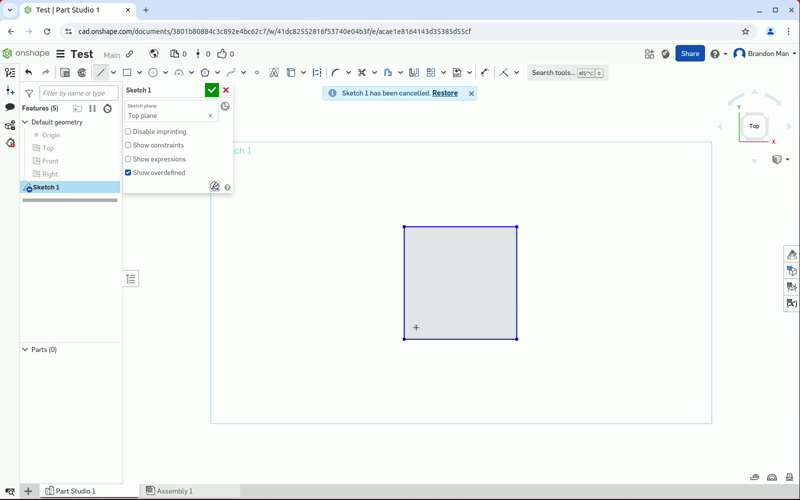
mouse_move(506, 327)
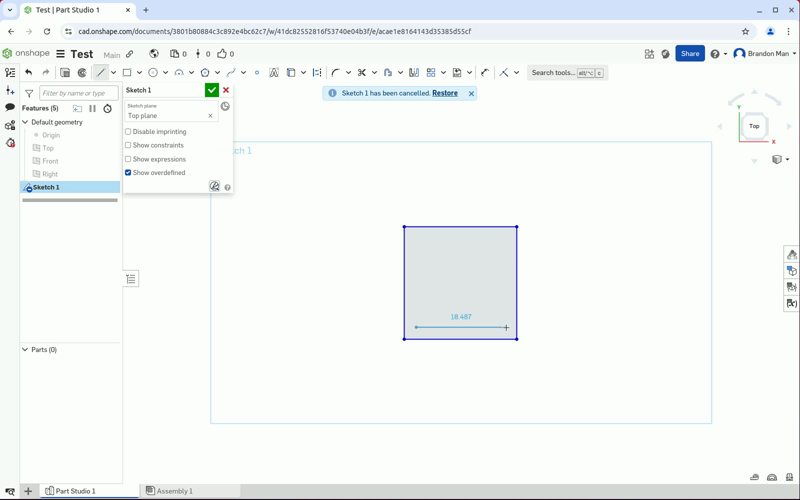
click(506, 327)
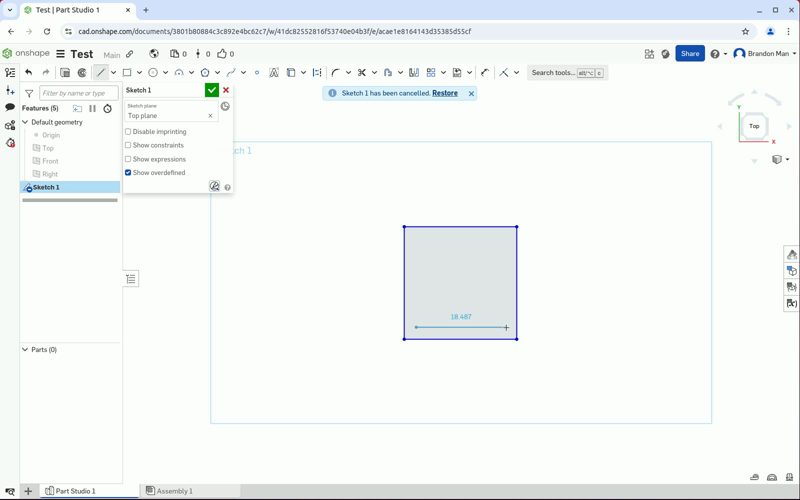
key_up(shift)
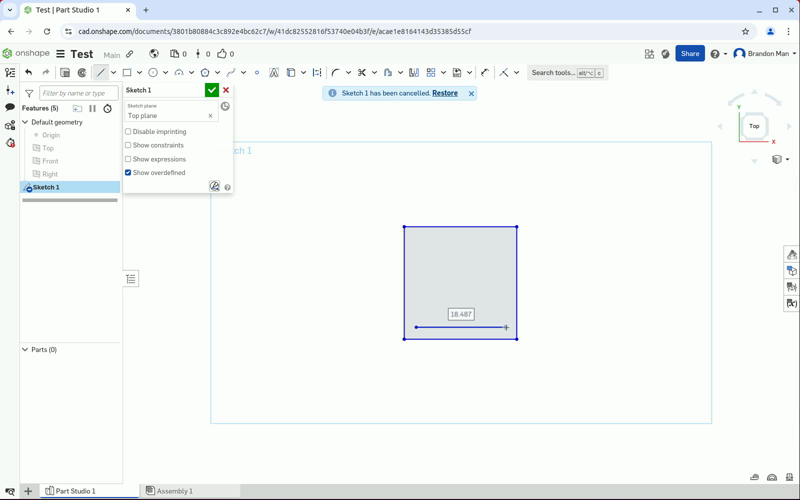
key_down(shift)
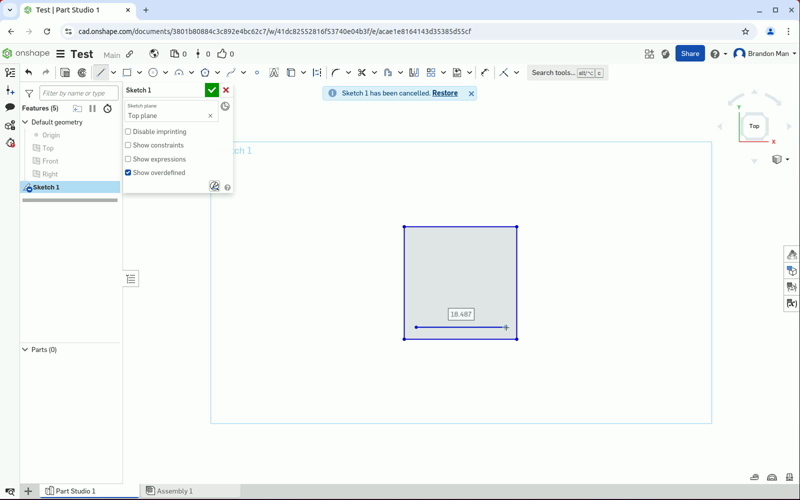
mouse_move(506, 237)
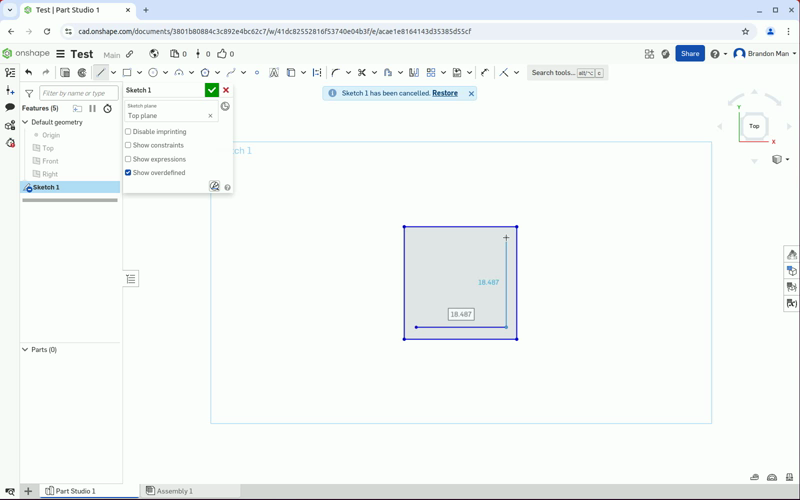
click(506, 237)
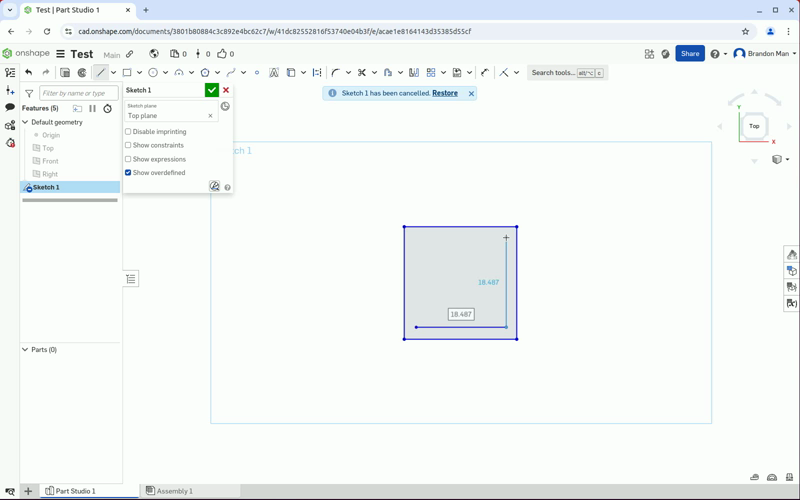
key_up(shift)
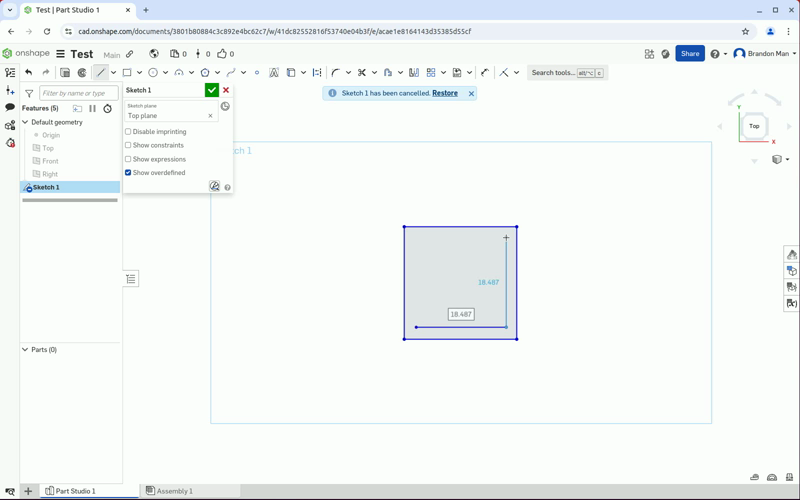
key_down(shift)
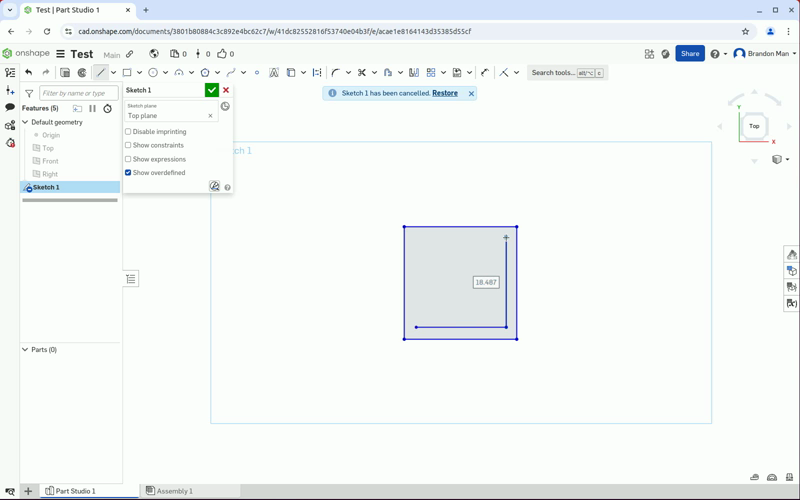
mouse_move(416, 237)
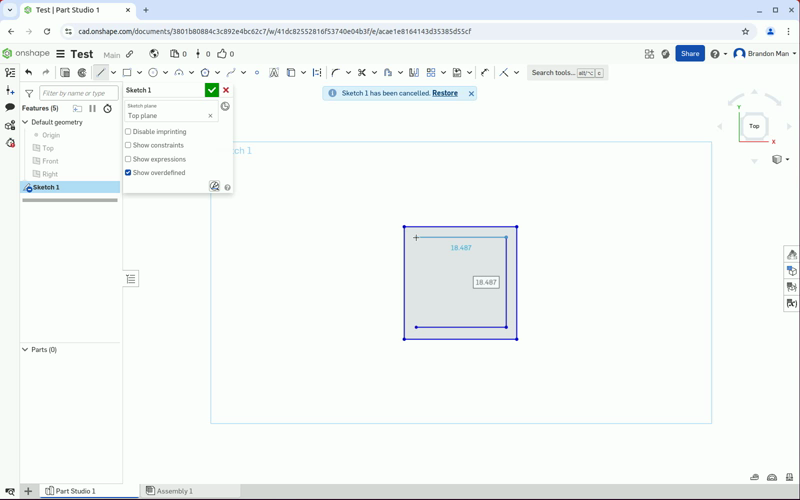
click(416, 237)
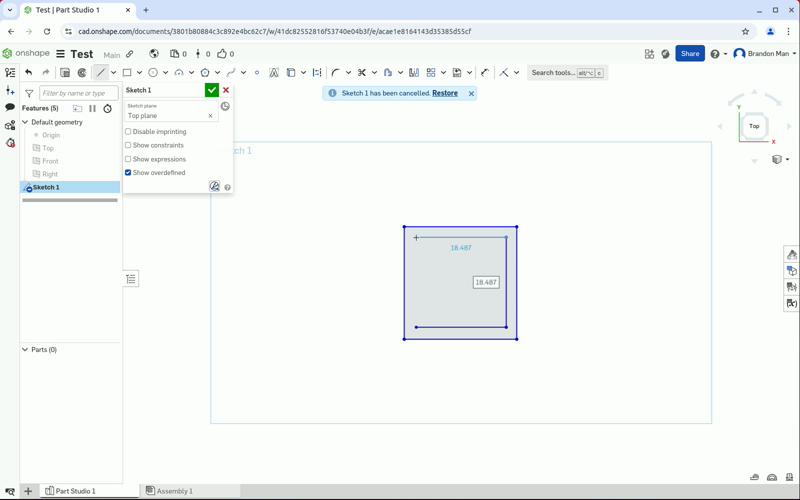
key_up(shift)
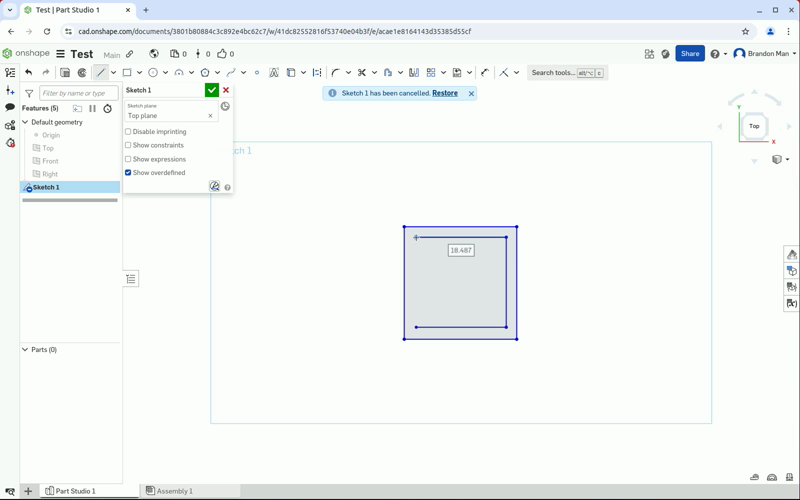
key_down(shift)
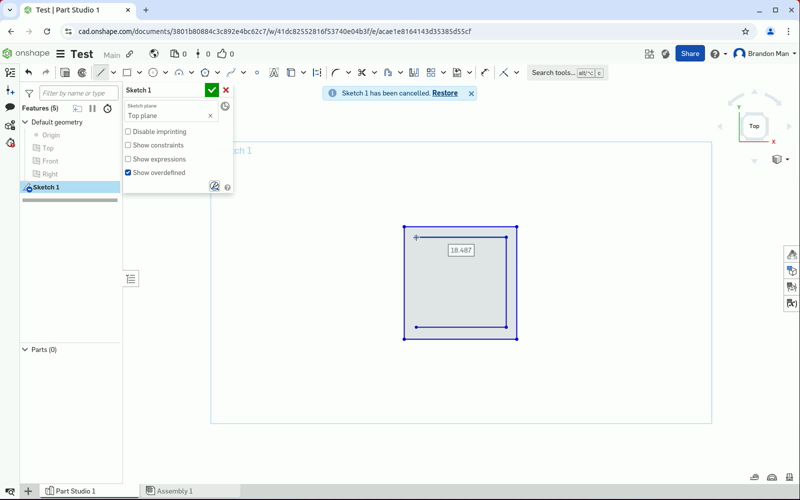
mouse_move(416, 327)
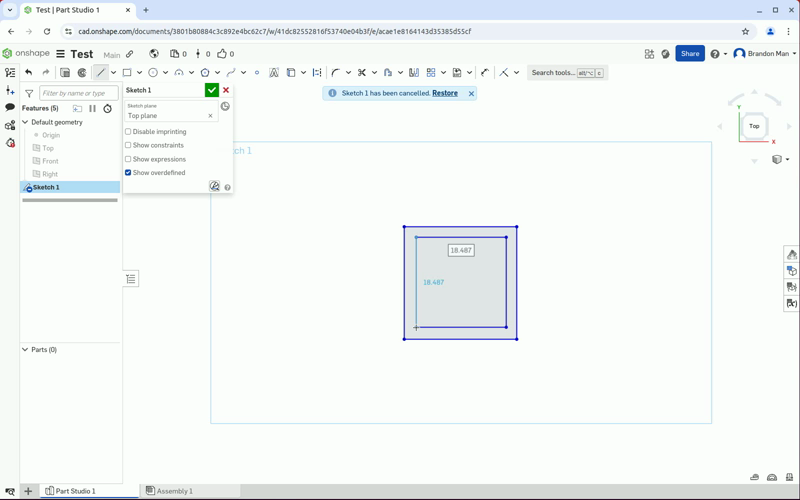
key_up(shift)
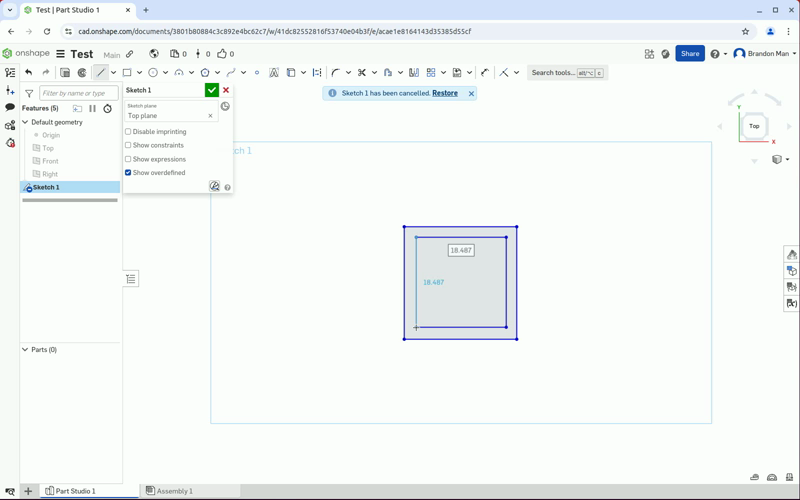
click(416, 327)
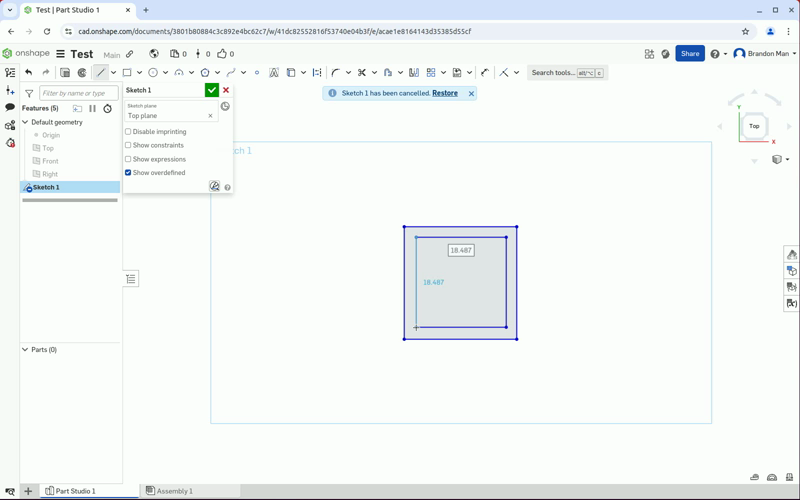
key(esc)
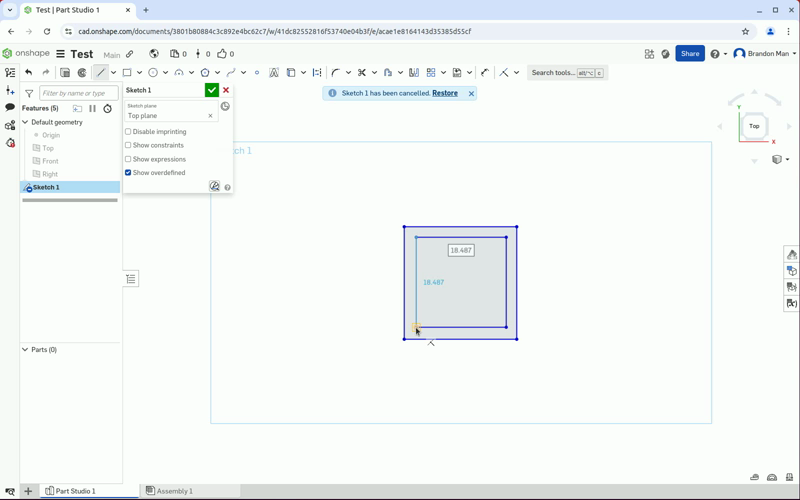
mouse_move(410, 331)
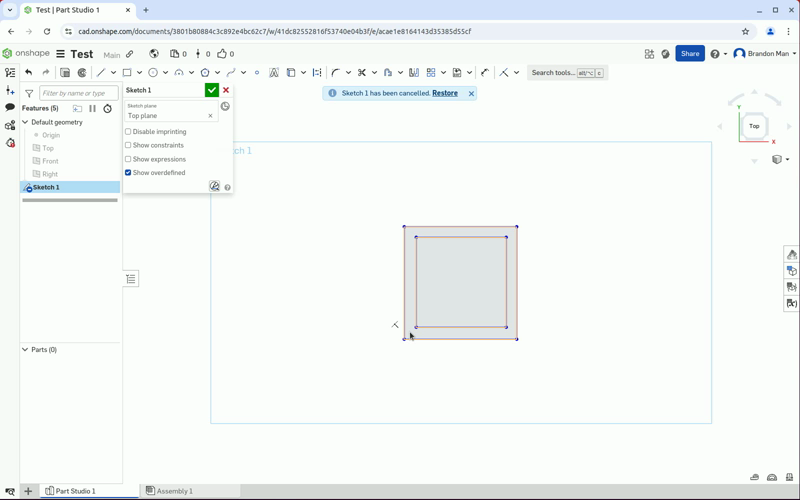
click(410, 331)
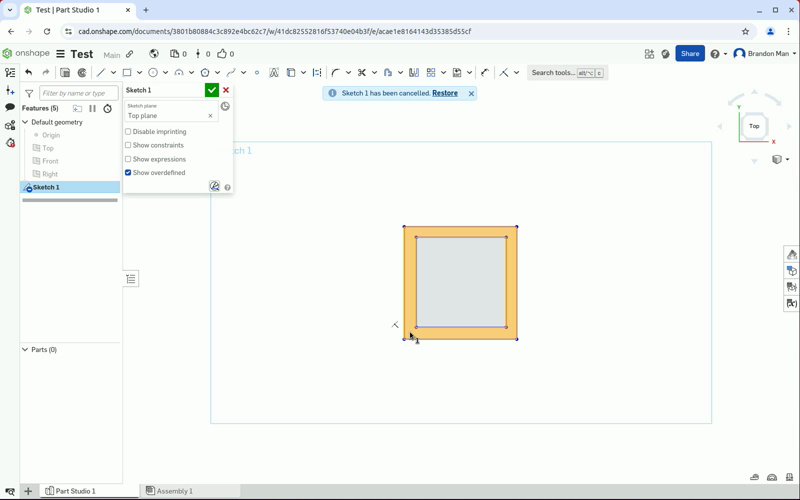
mouse_move(73, 352)
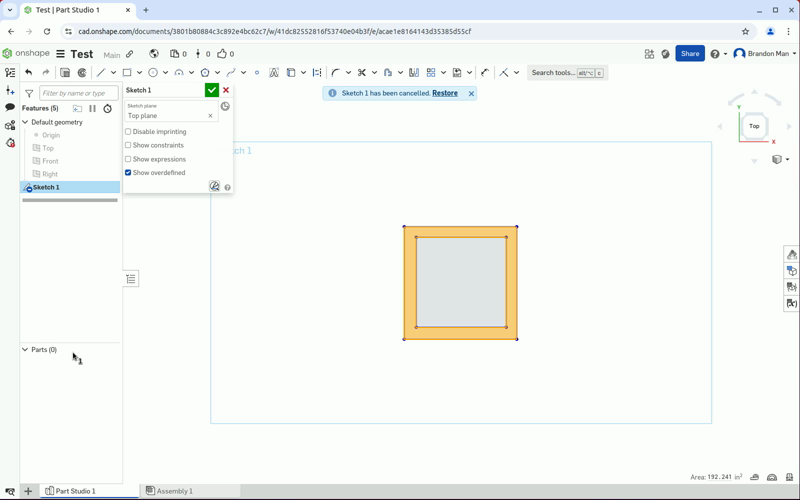
key(shift+y)
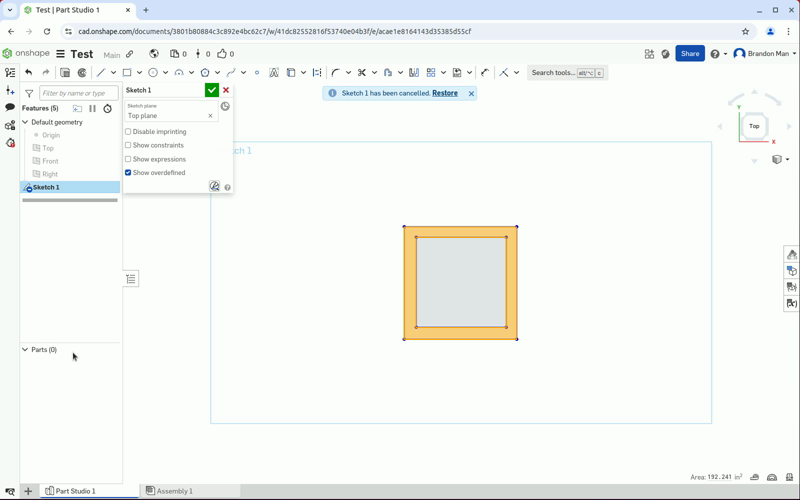
key(shift+e)
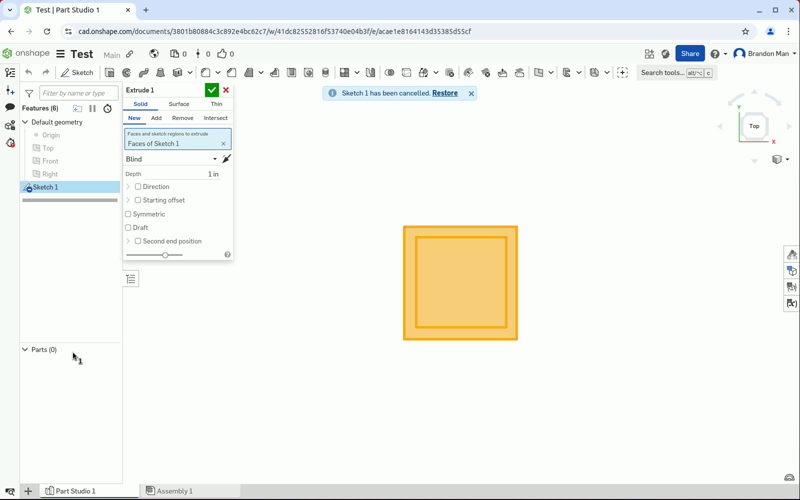
mouse_move(143, 106)
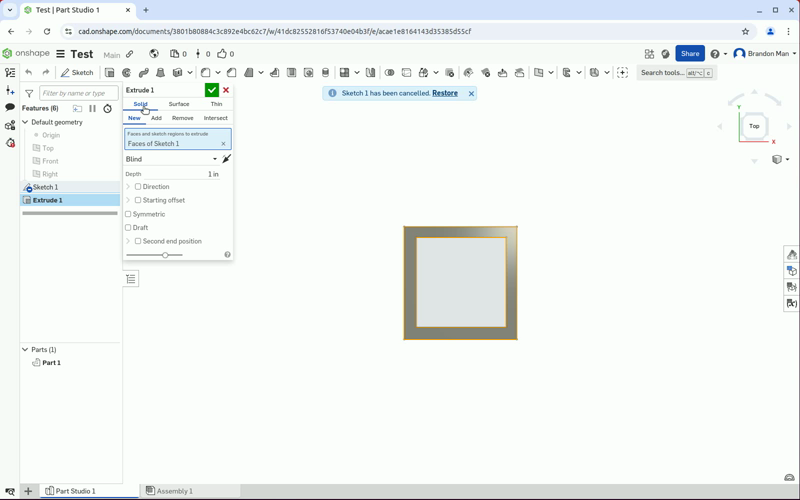
click(143, 106)
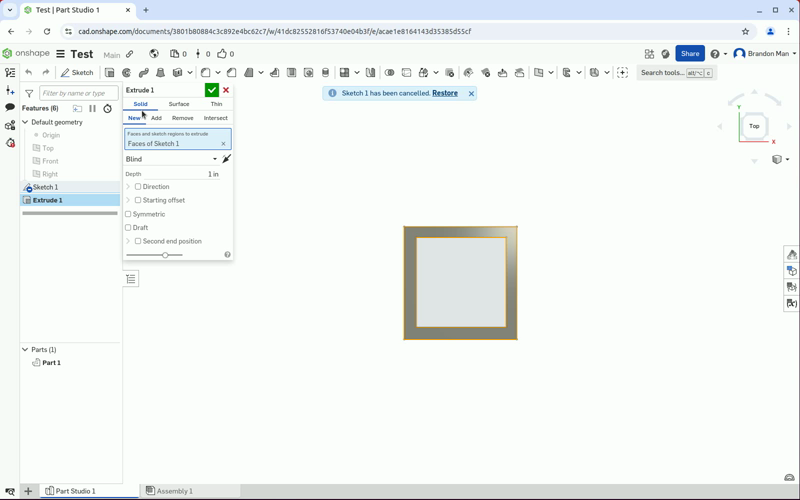
mouse_move(137, 120)
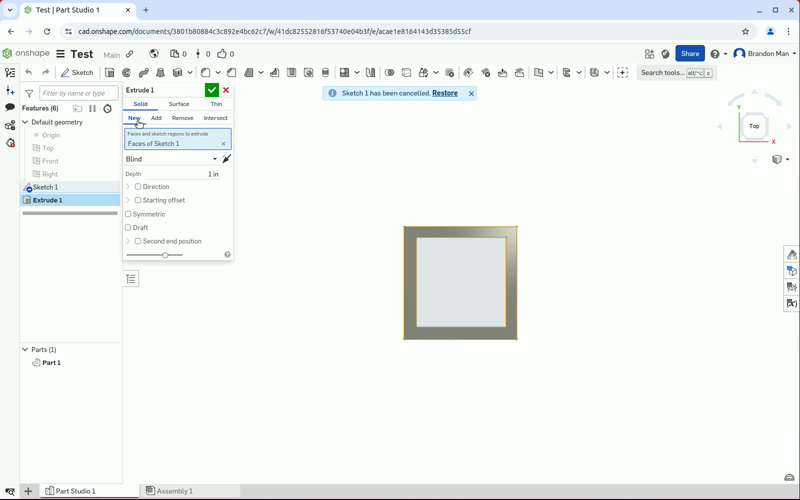
click(137, 120)
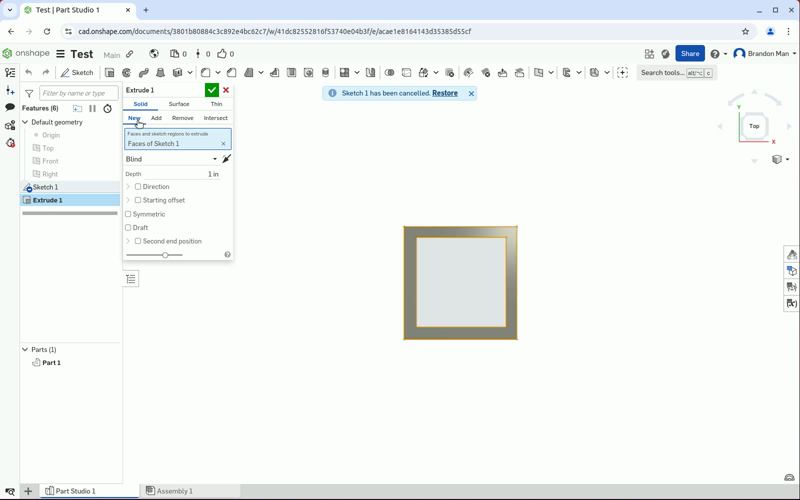
key(tab, 4)
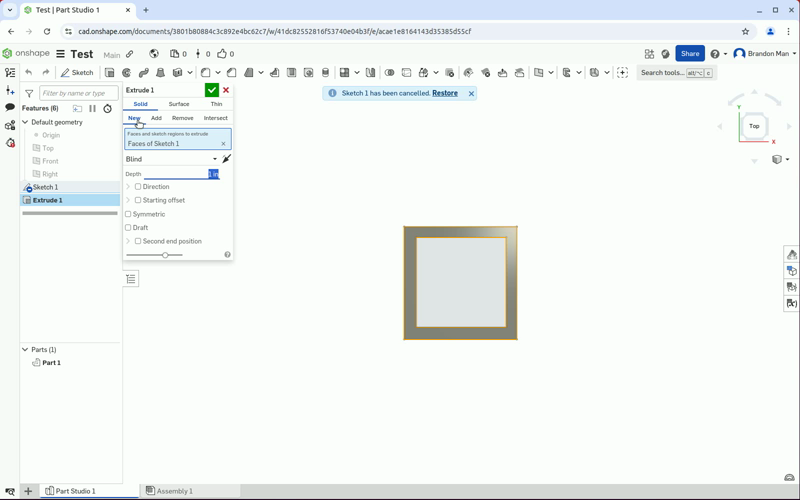
text(23.108)
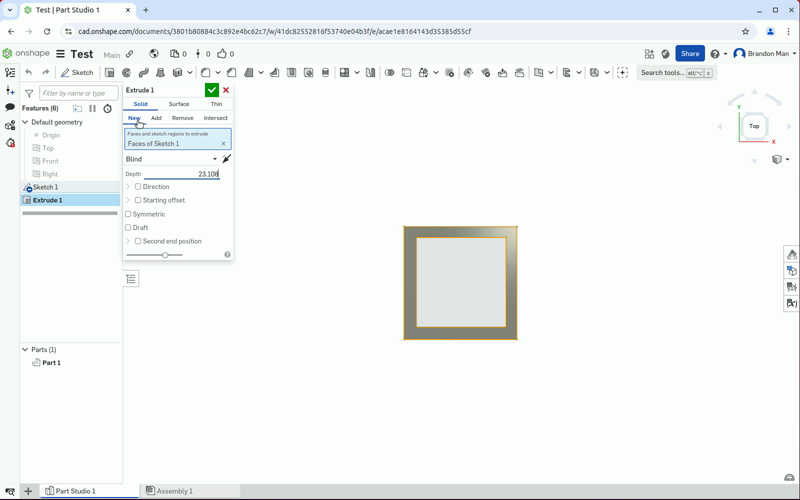
key(enter)
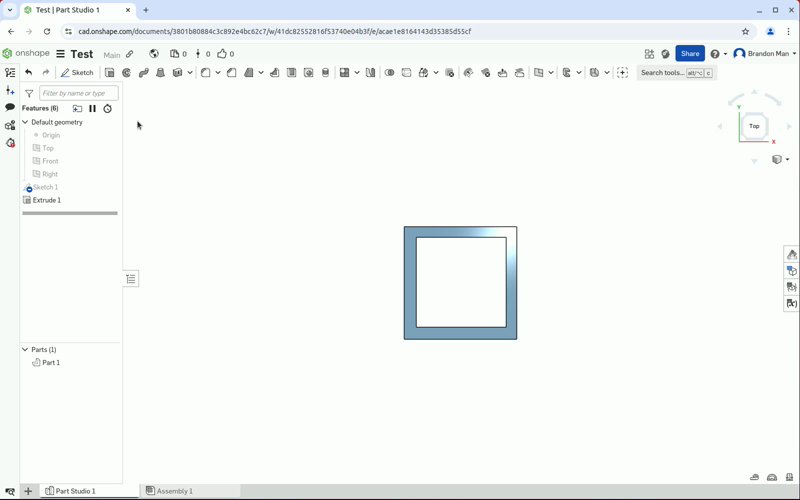
key(shift+h)
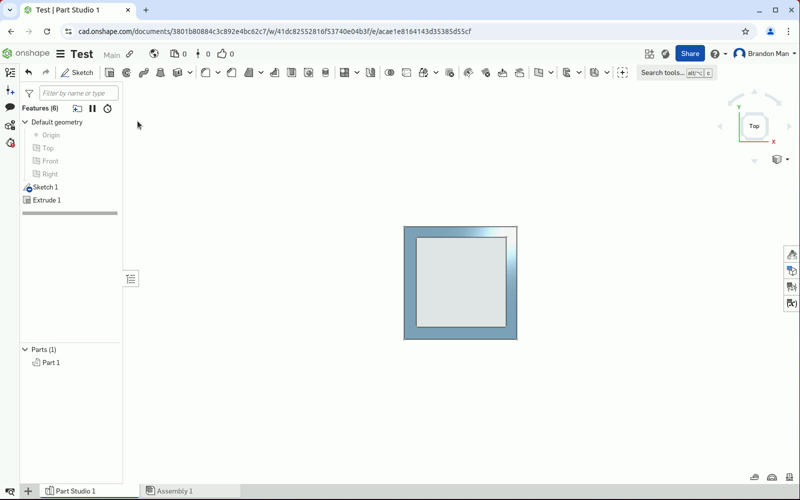
key(shift+h)
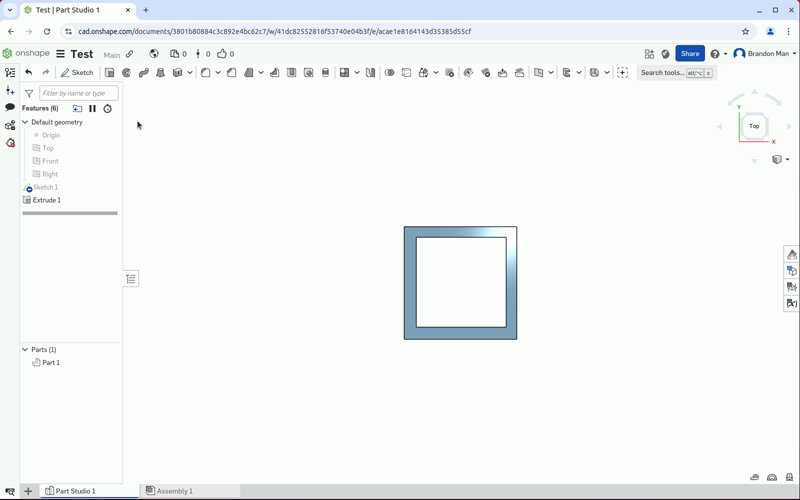
mouse_move(73, 189)
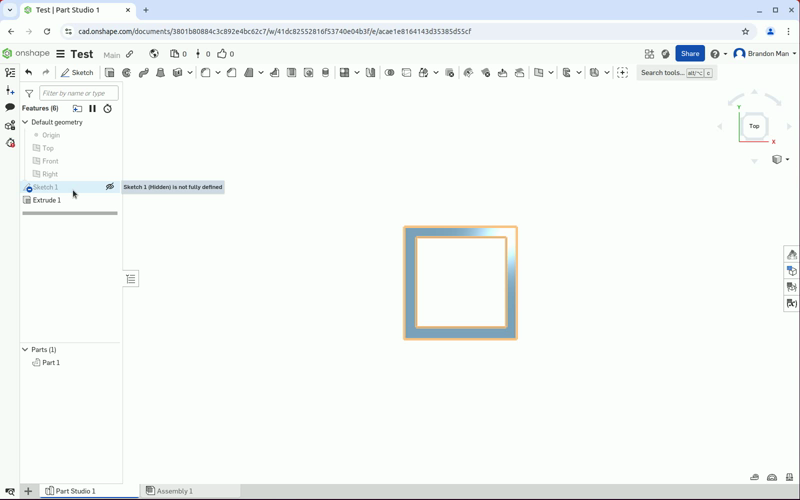
click(73, 189)
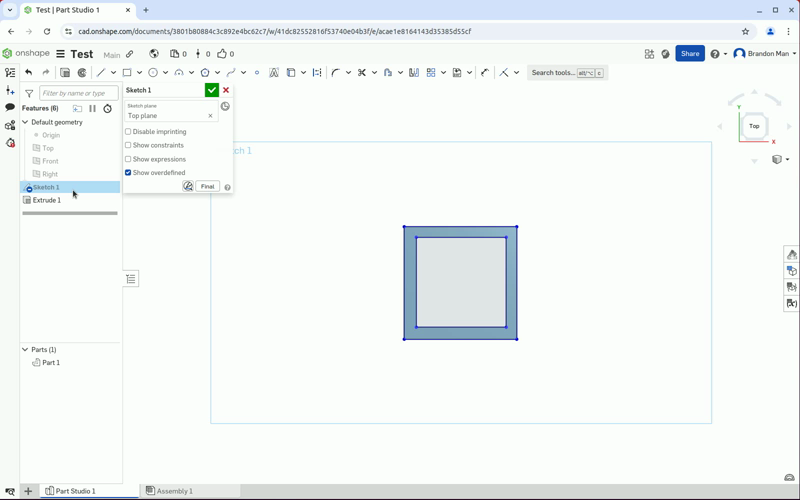
mouse_move(229, 92)
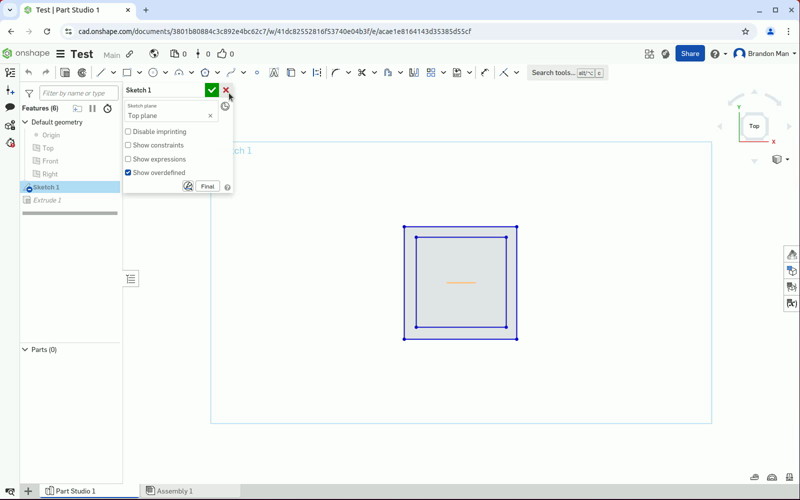
click(229, 92)
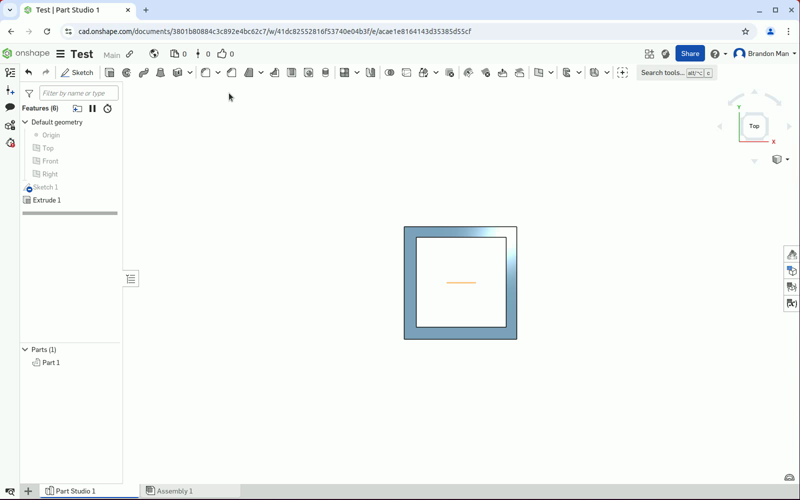
mouse_move(73, 352)
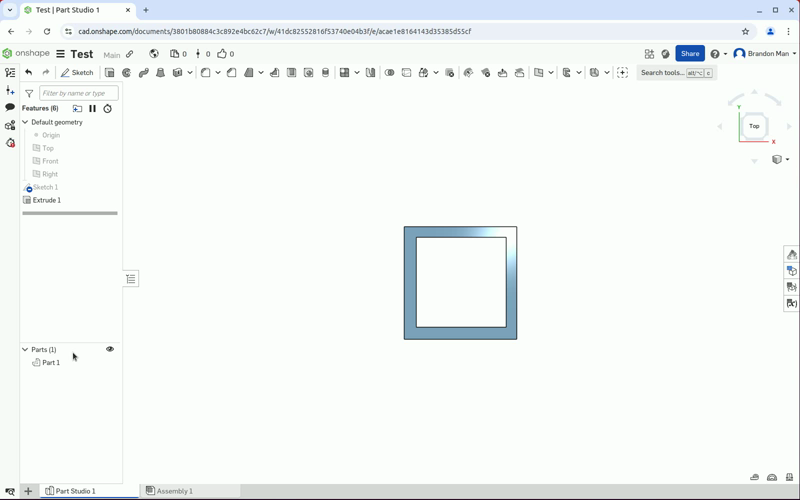
key(y)
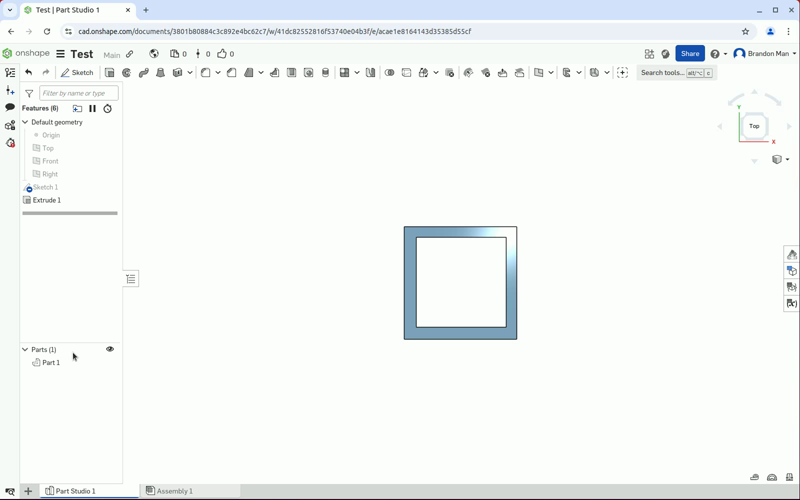
key(shift+p)
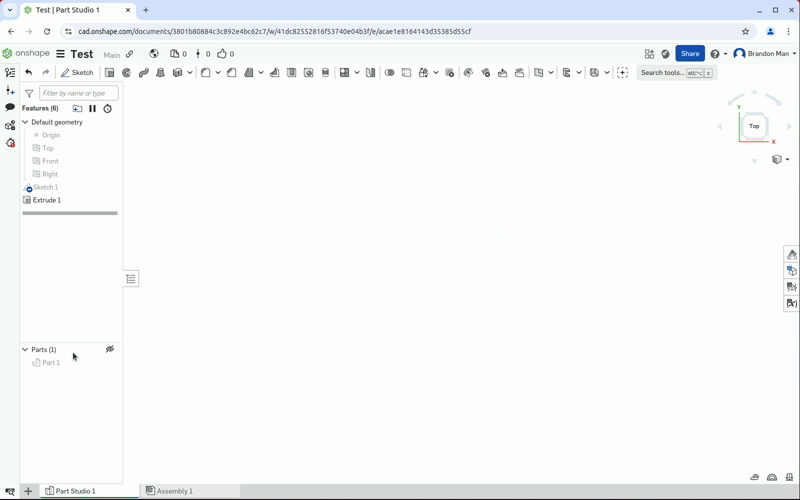
key(space)
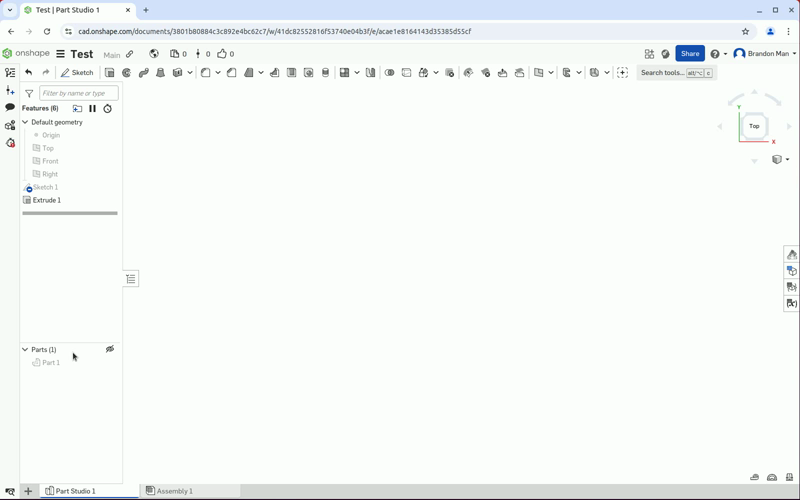
key_down(shift)
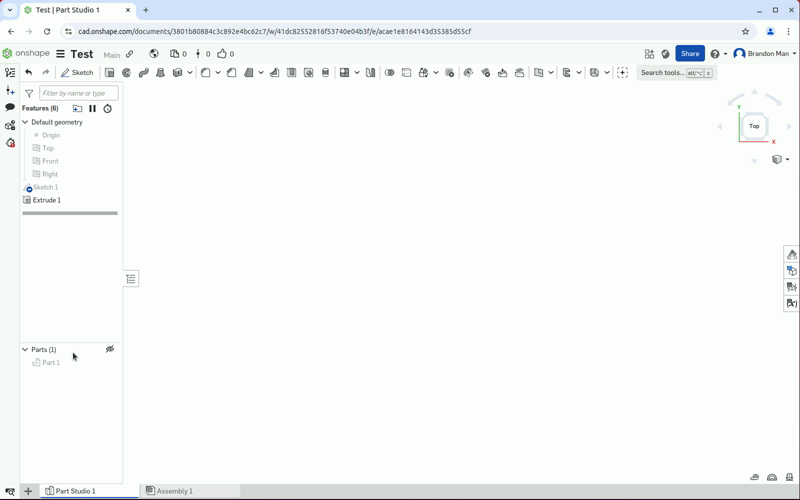
key(up)
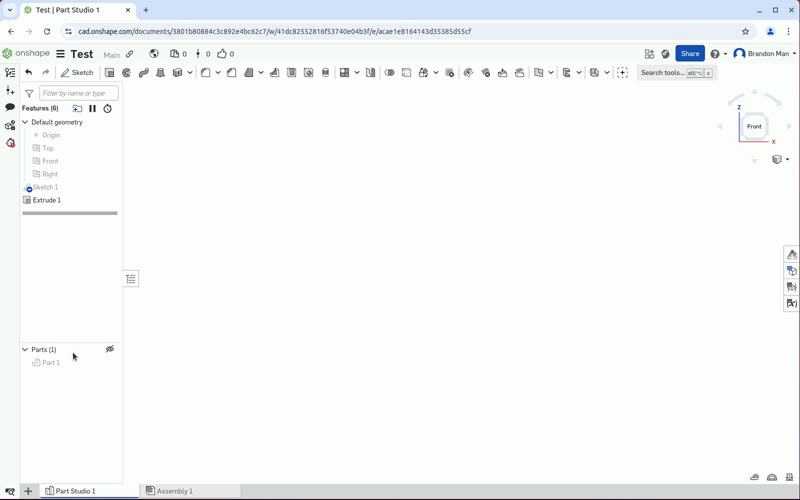
key_up(shift)
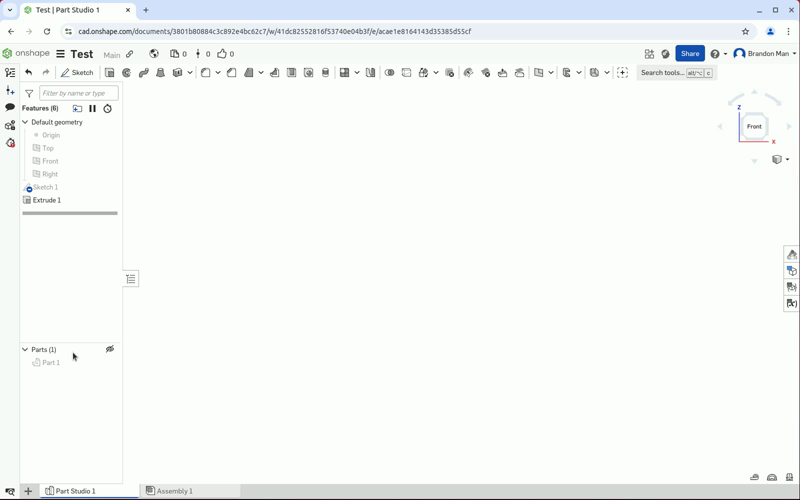
mouse_move(73, 352)
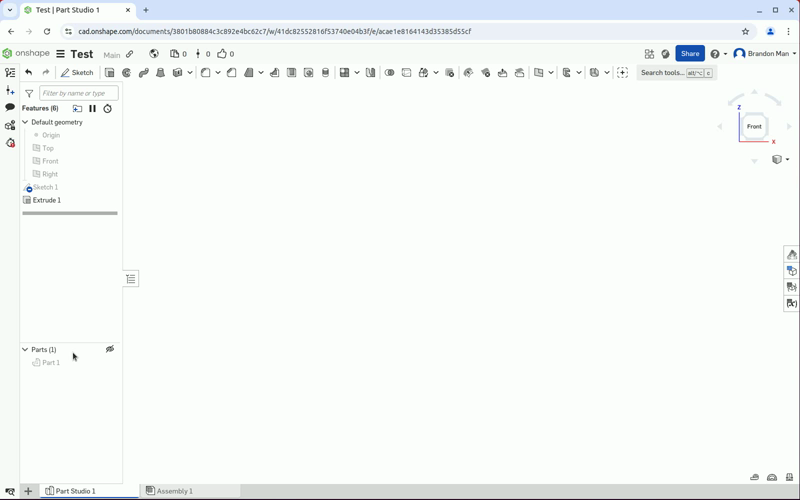
key(shift+y)
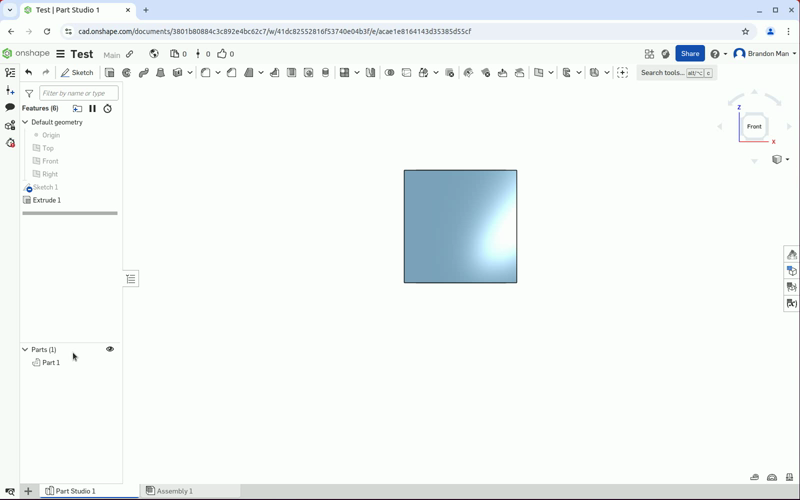
mouse_move(541, 75)
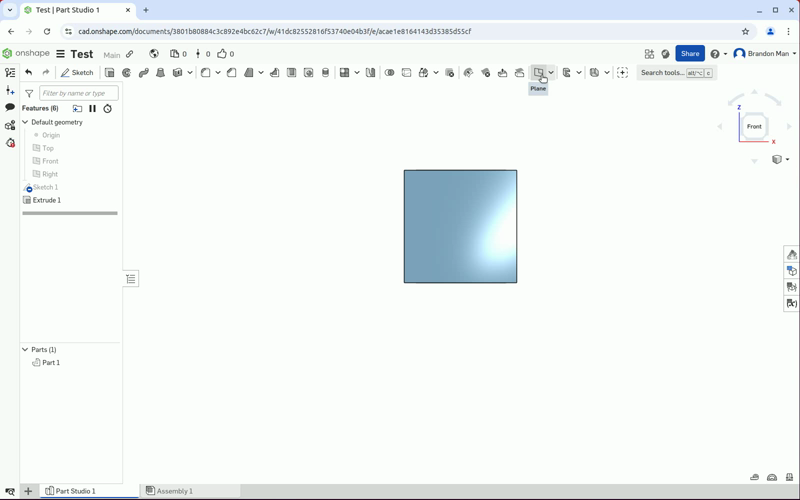
click(541, 75)
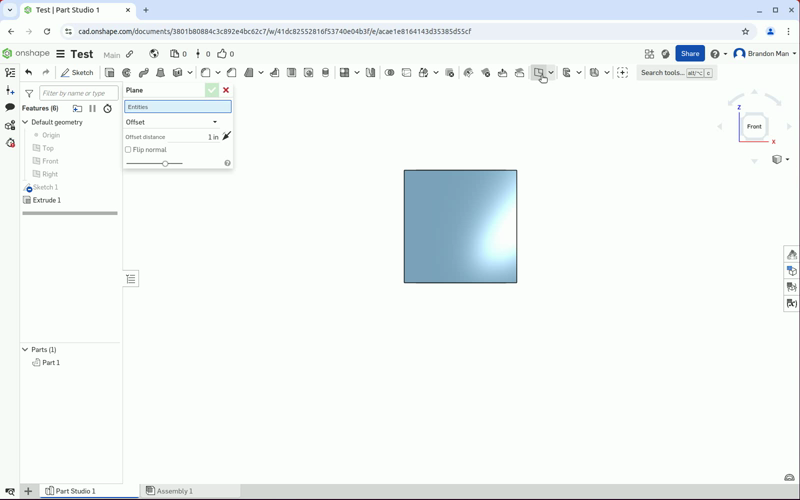
mouse_move(73, 163)
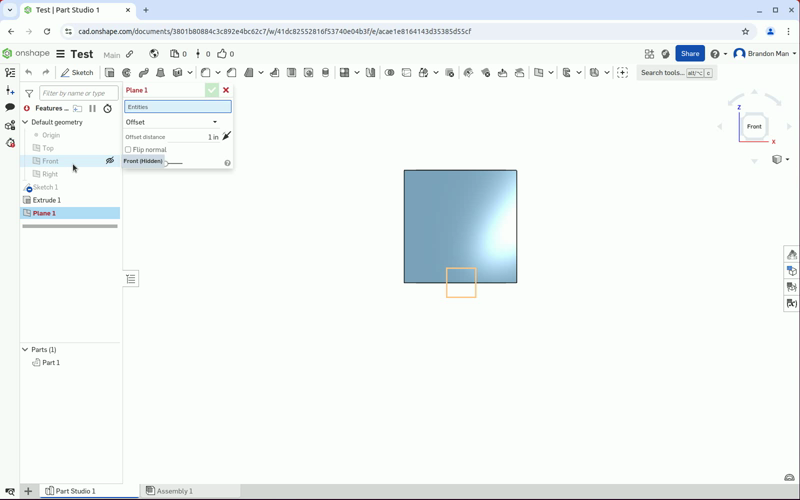
click(73, 163)
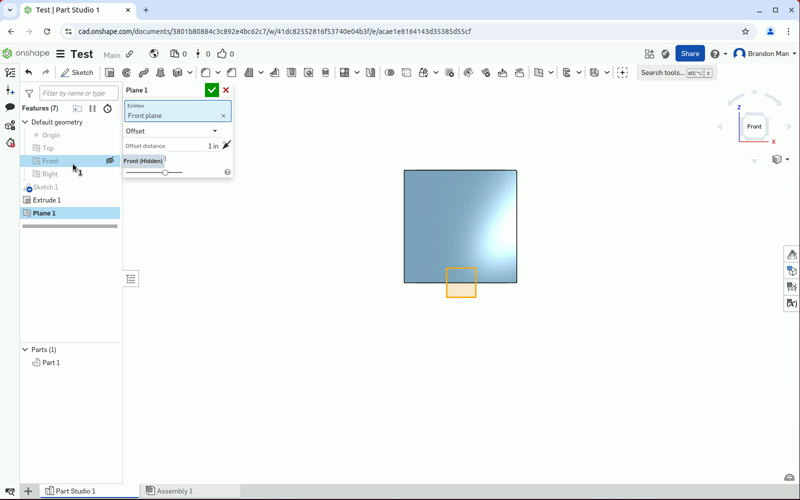
key(tab, 2)
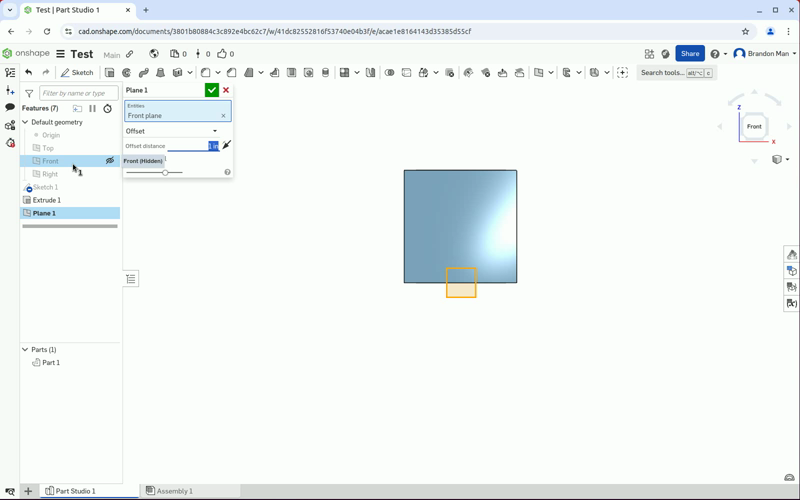
text(9.151)
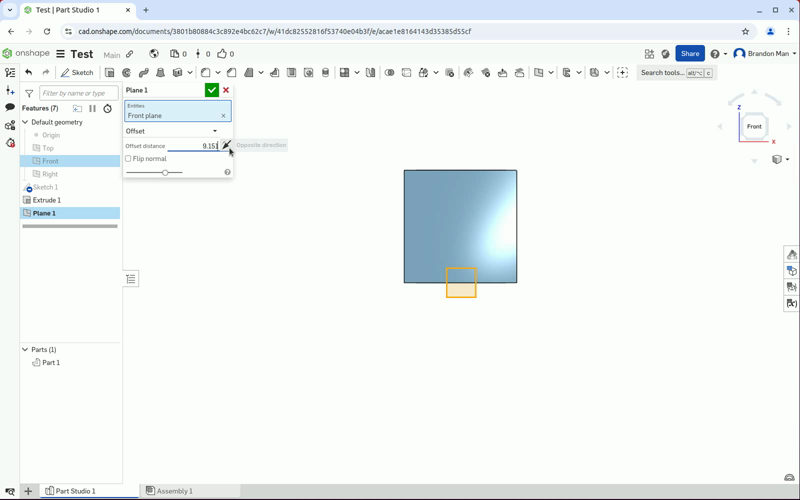
mouse_move(229, 147)
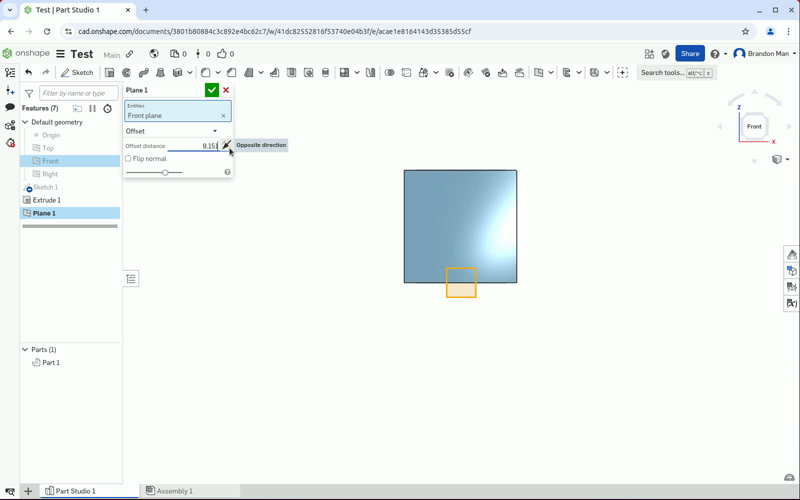
click(229, 147)
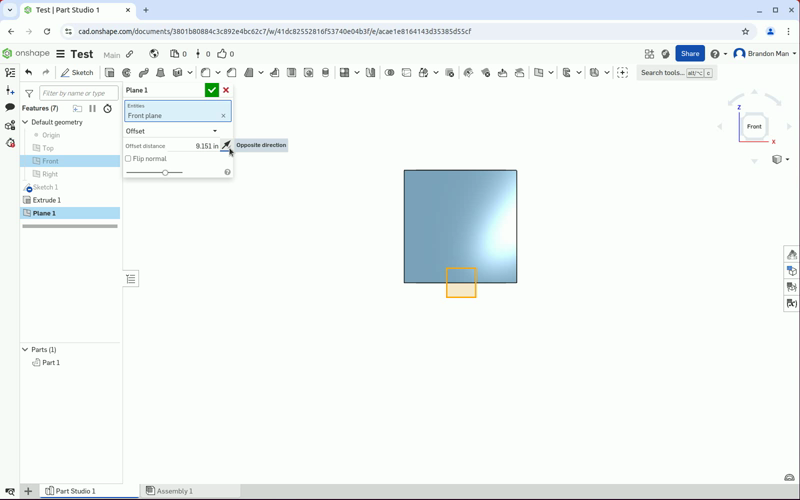
key(enter, 2)
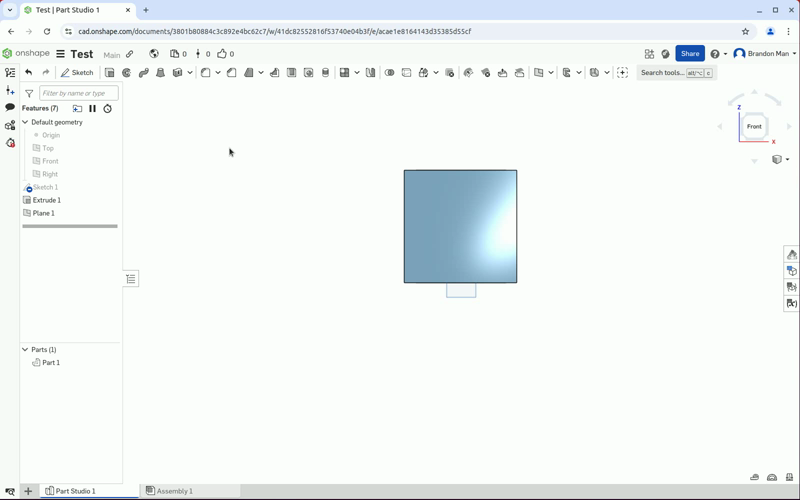
key(shift+s)
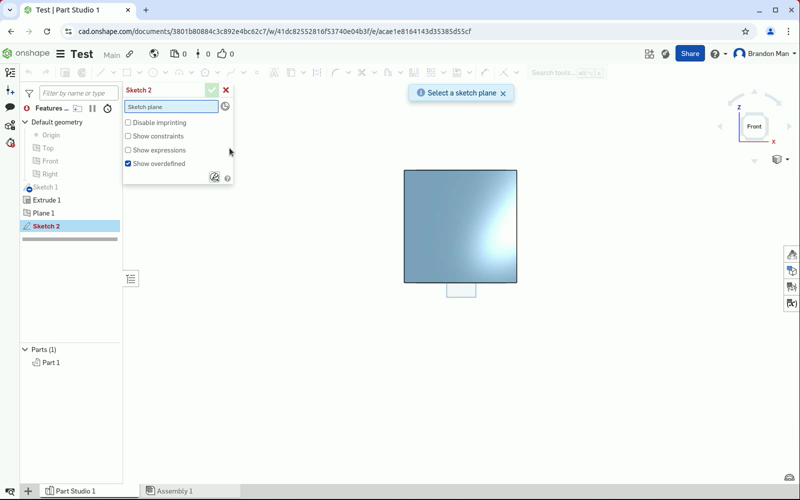
mouse_move(73, 215)
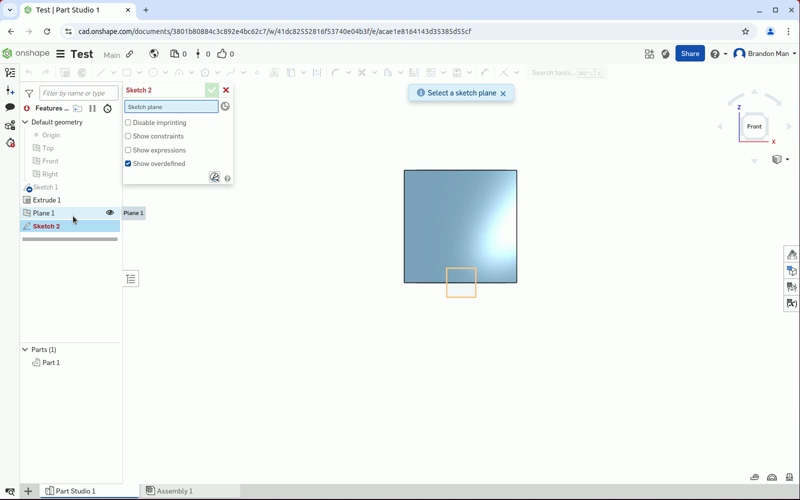
click(73, 215)
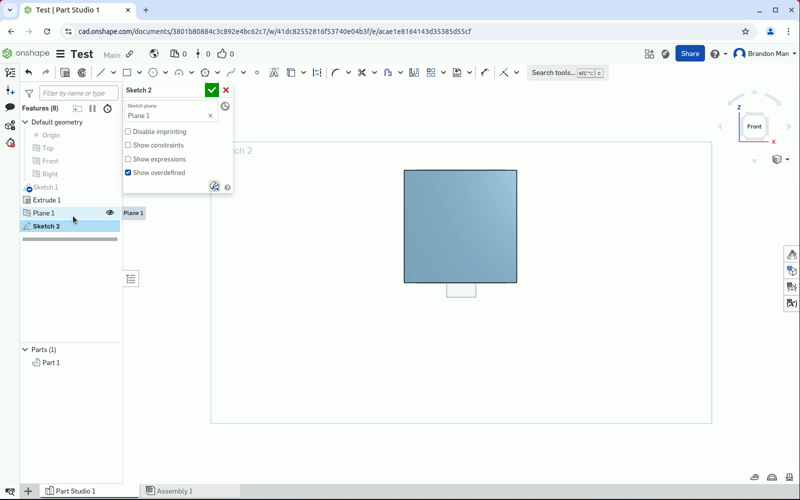
mouse_move(73, 352)
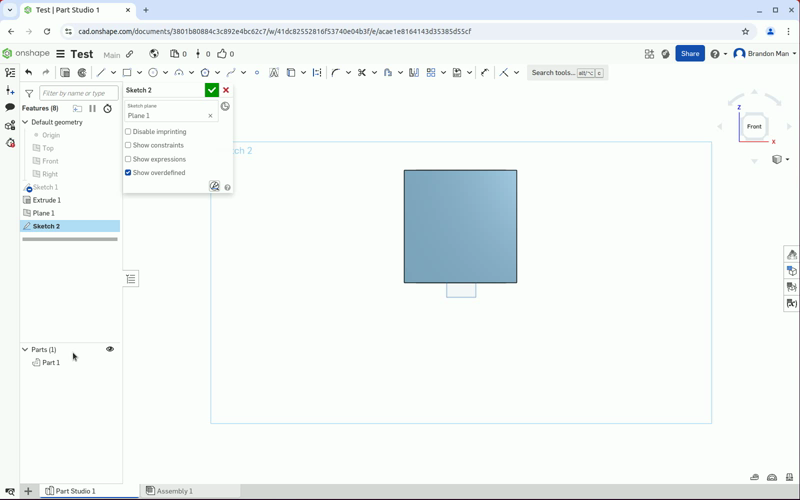
key(y)
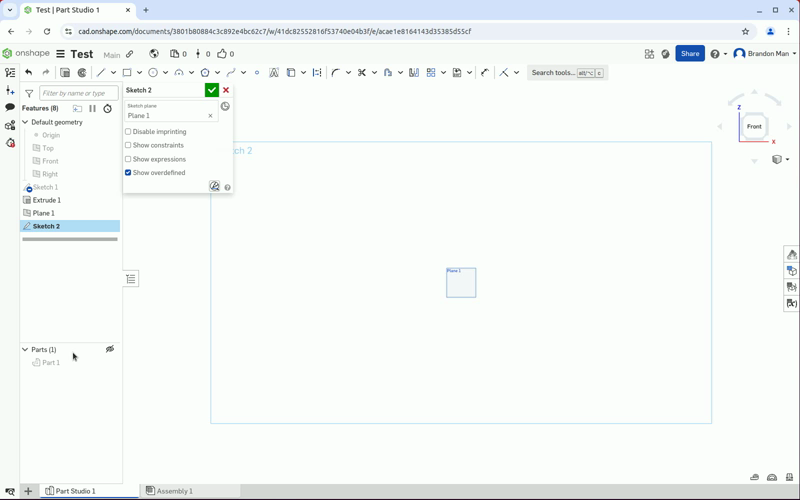
key(l)
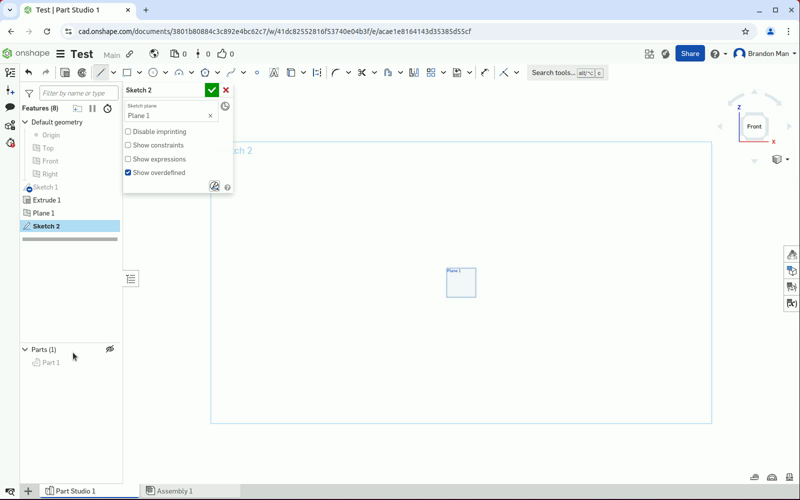
key_down(shift)
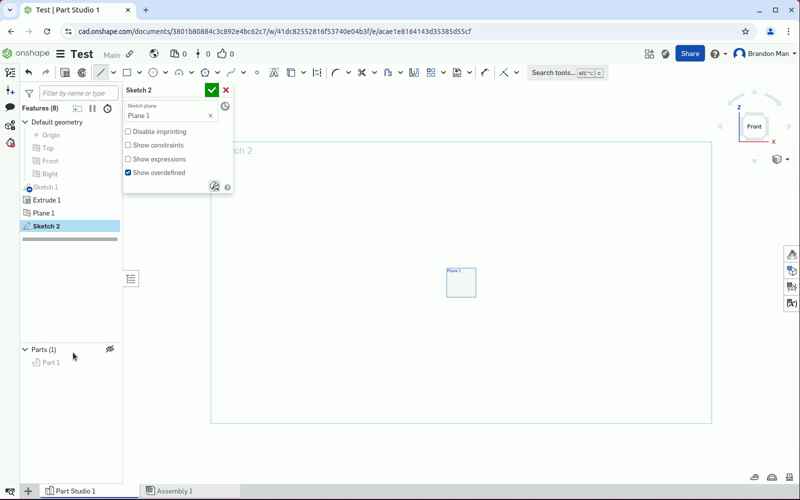
mouse_move(416, 282)
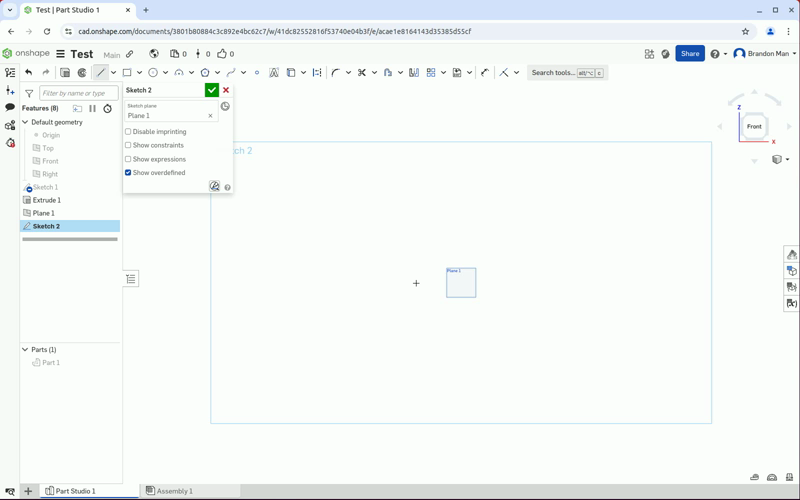
click(416, 282)
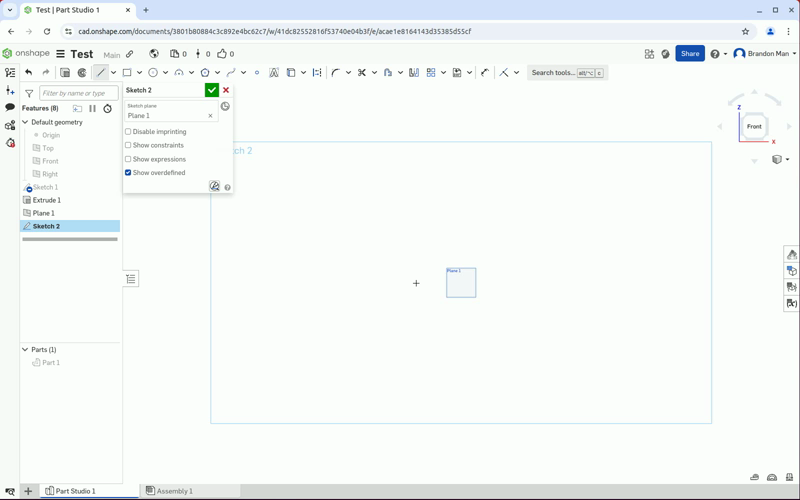
key_up(shift)
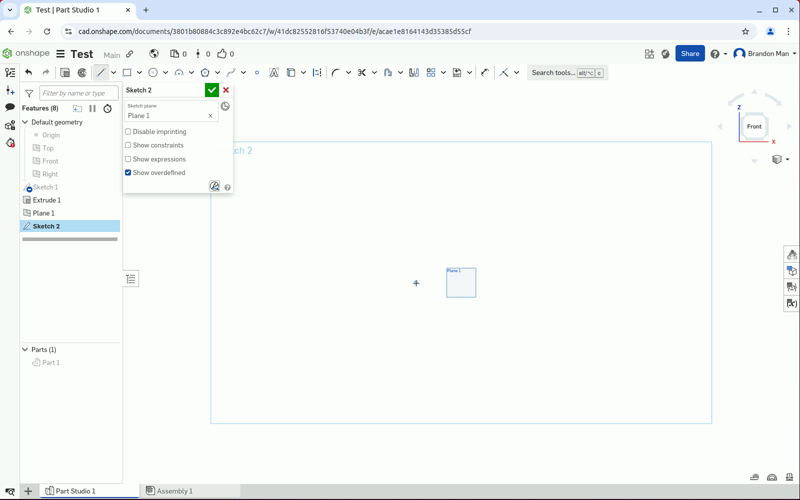
key_down(shift)
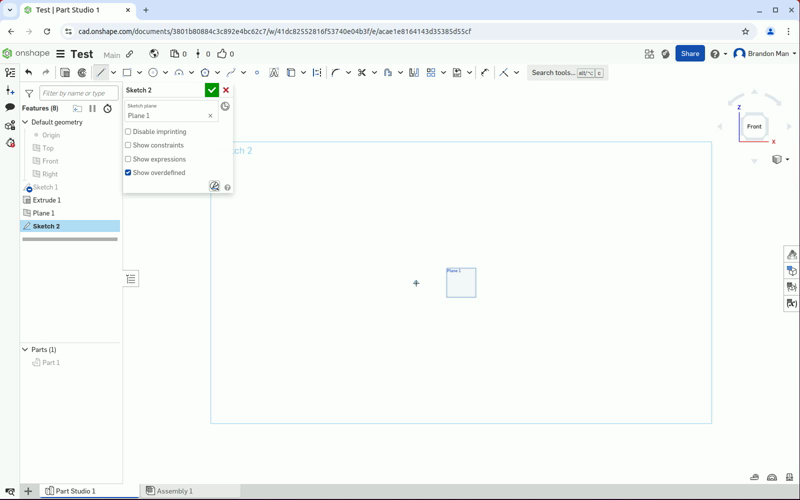
mouse_move(506, 282)
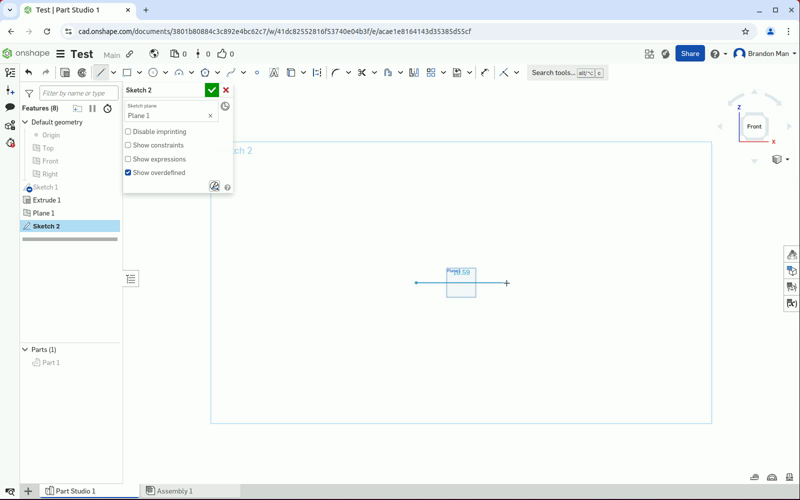
click(506, 282)
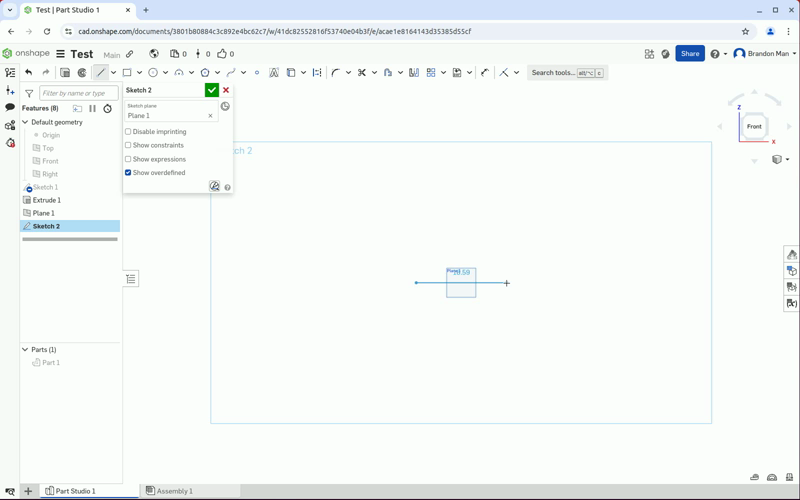
key_up(shift)
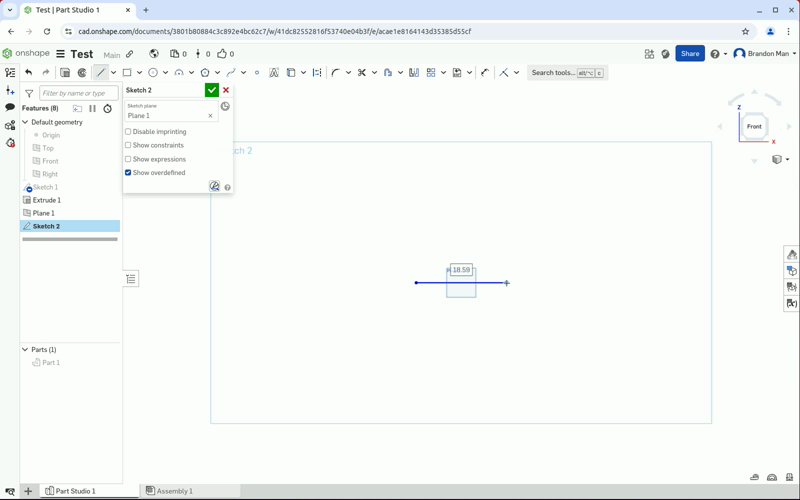
key_down(shift)
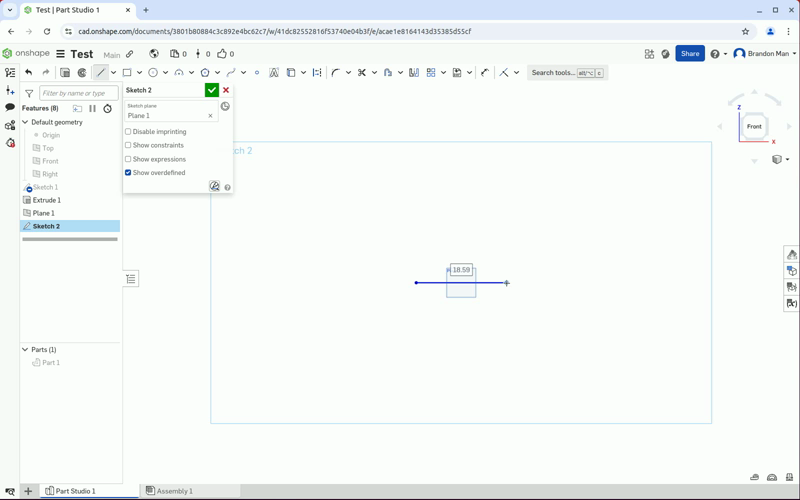
mouse_move(536, 282)
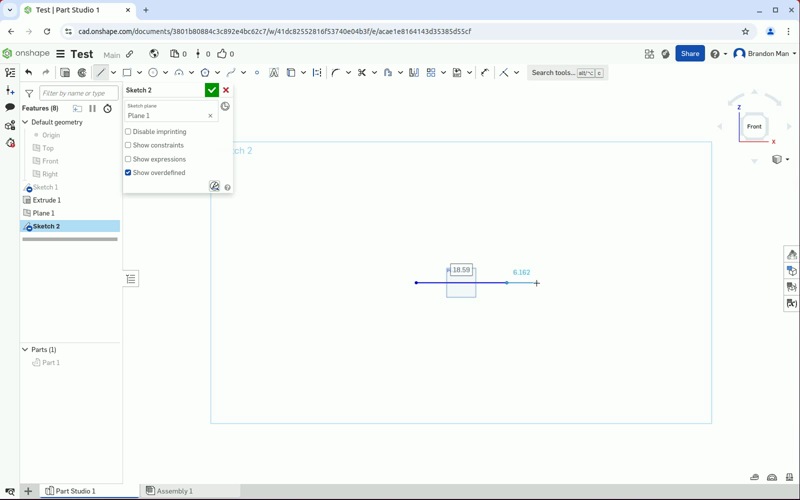
mouse_move(506, 271)
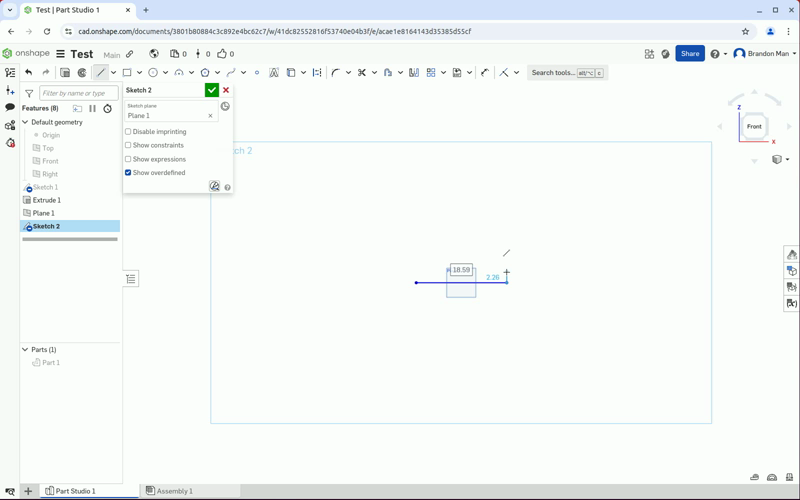
click(506, 271)
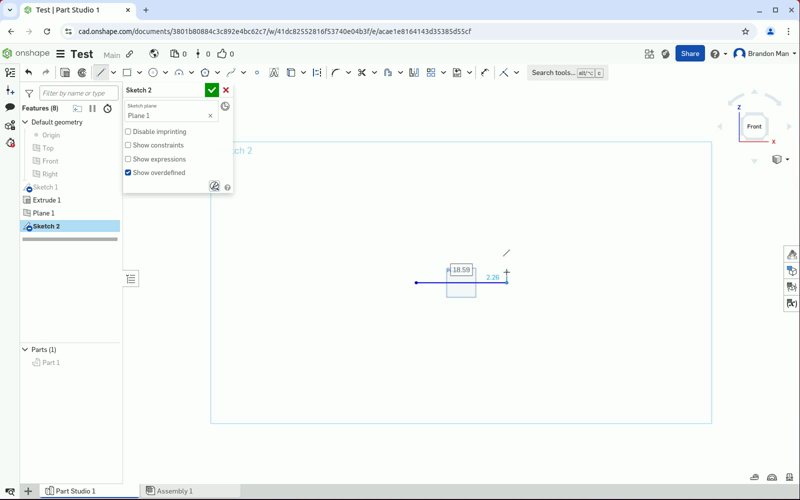
key_up(shift)
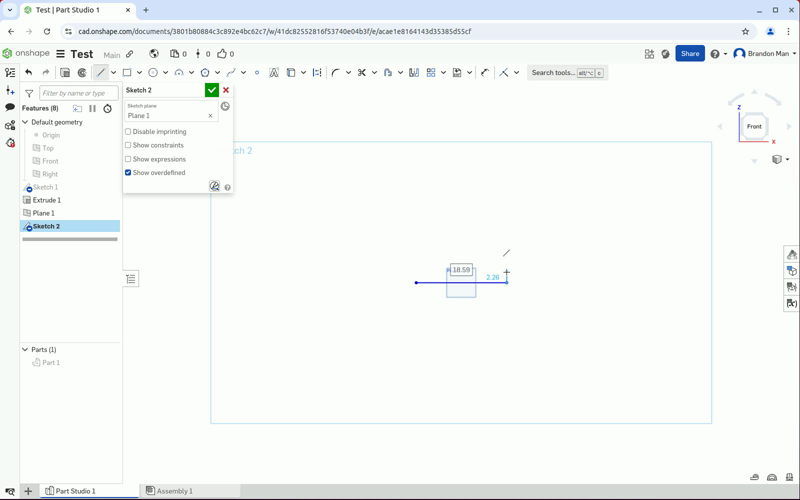
key_down(shift)
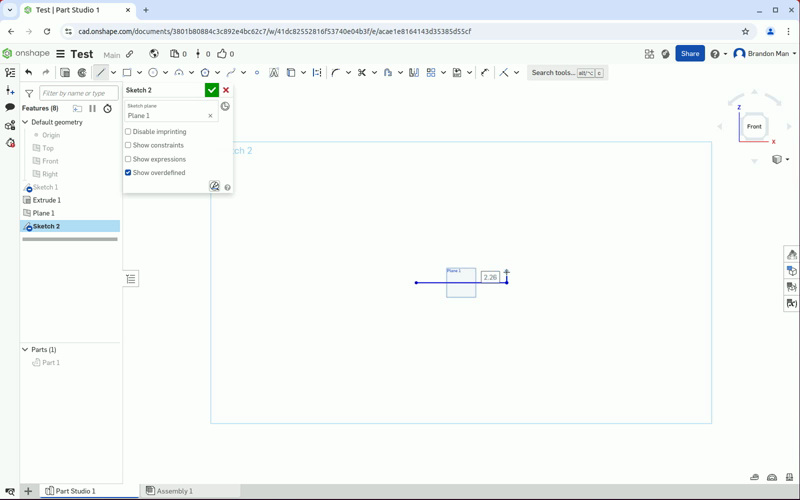
mouse_move(416, 271)
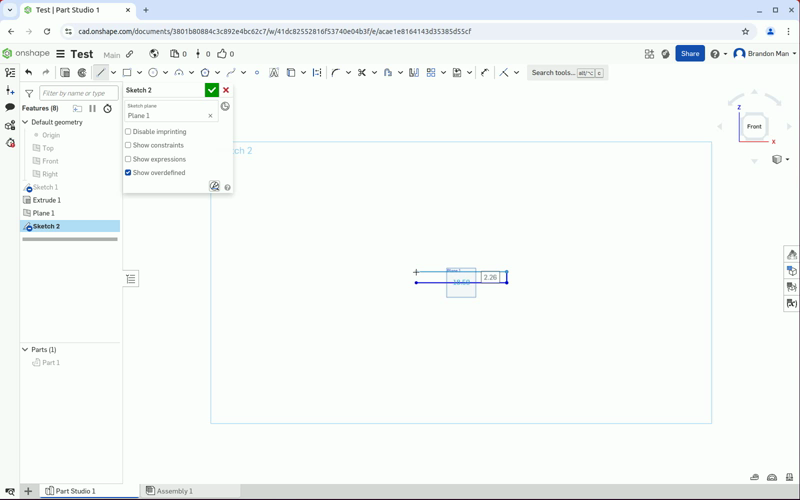
click(416, 271)
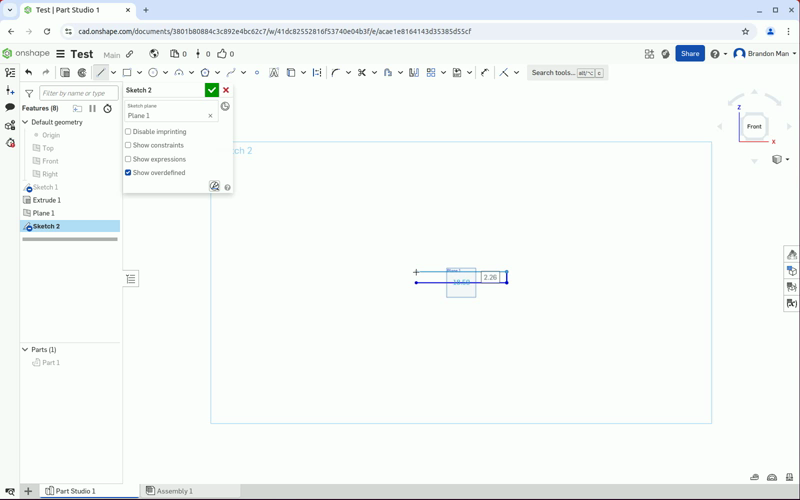
key_up(shift)
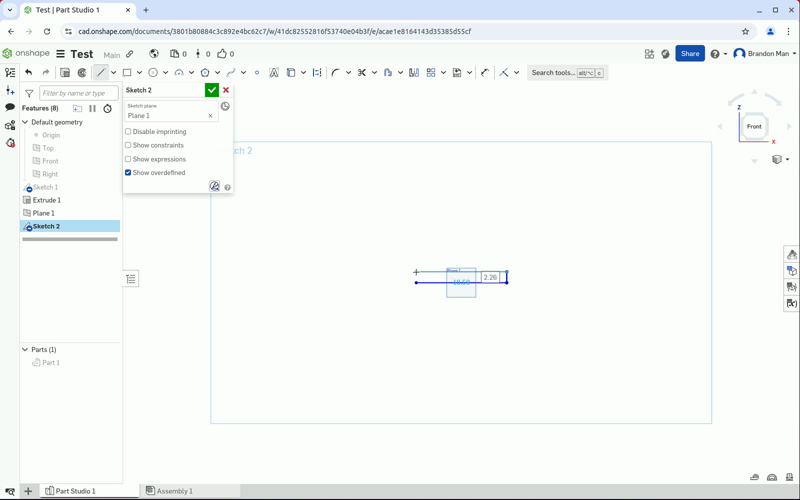
mouse_move(446, 271)
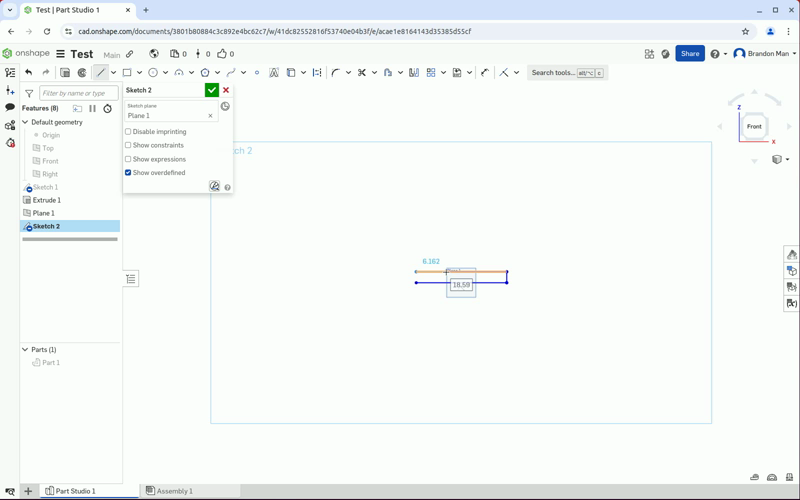
key_down(shift)
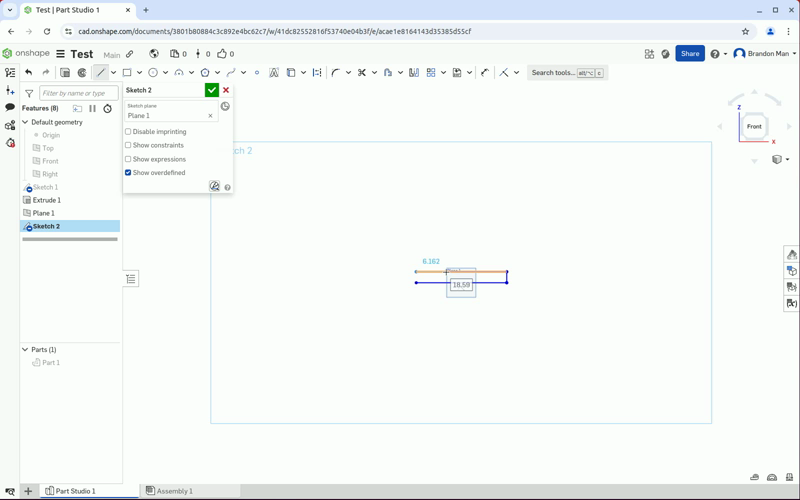
mouse_move(416, 282)
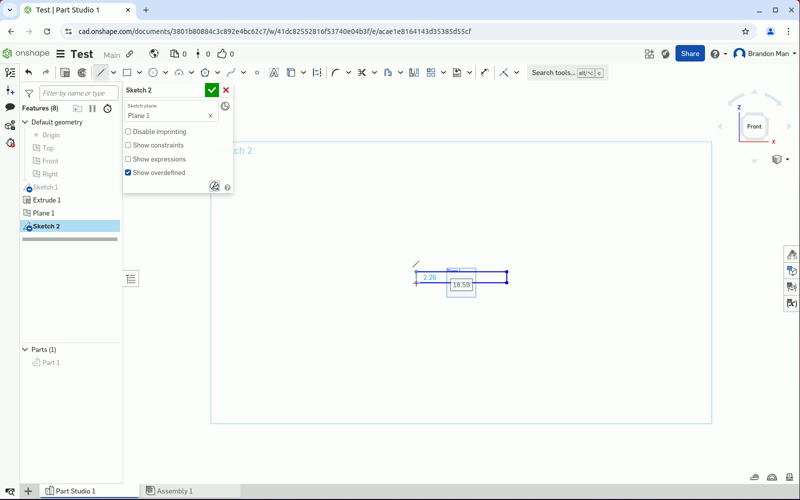
key_up(shift)
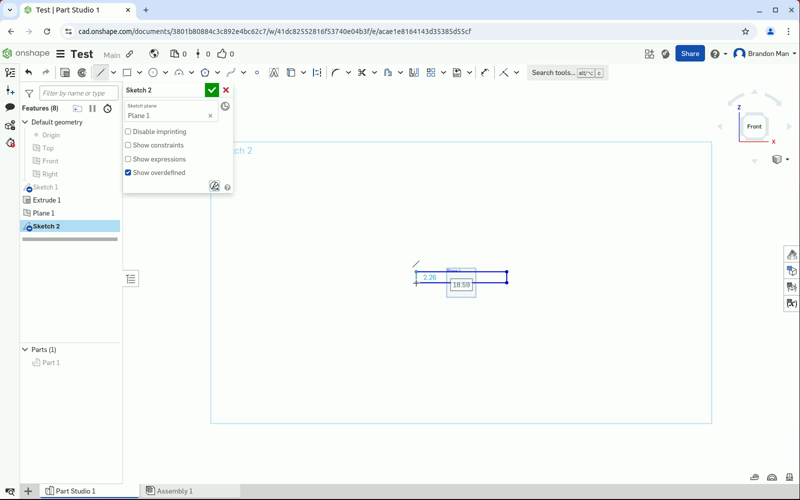
click(416, 282)
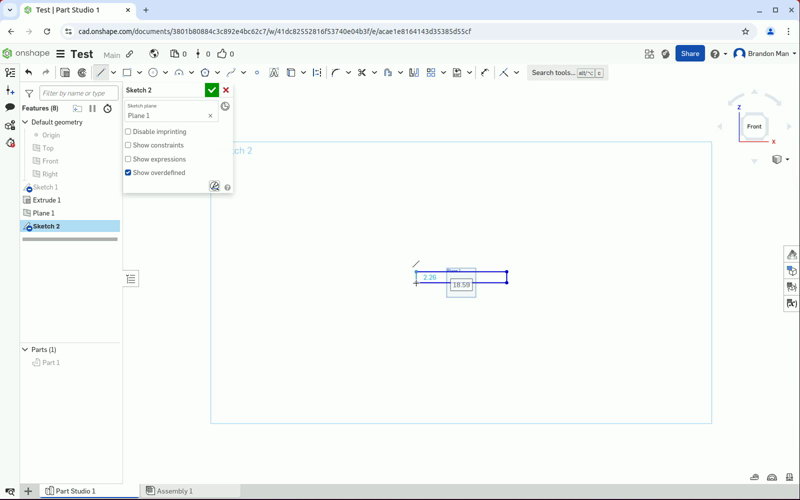
key(esc)
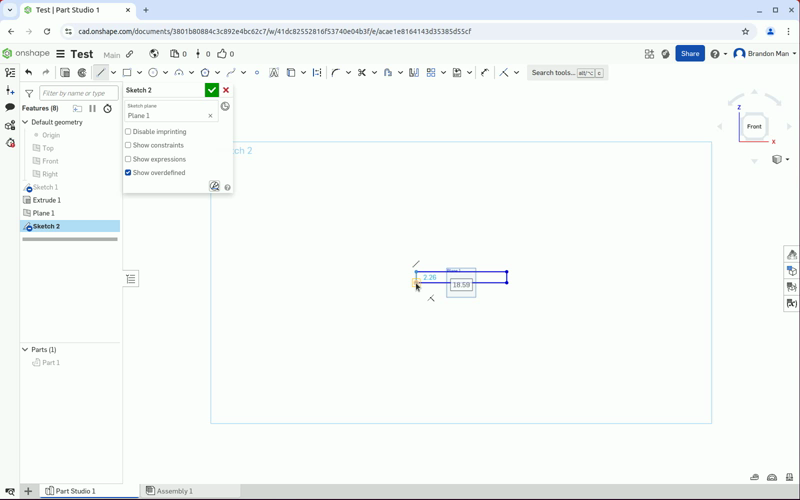
mouse_move(463, 282)
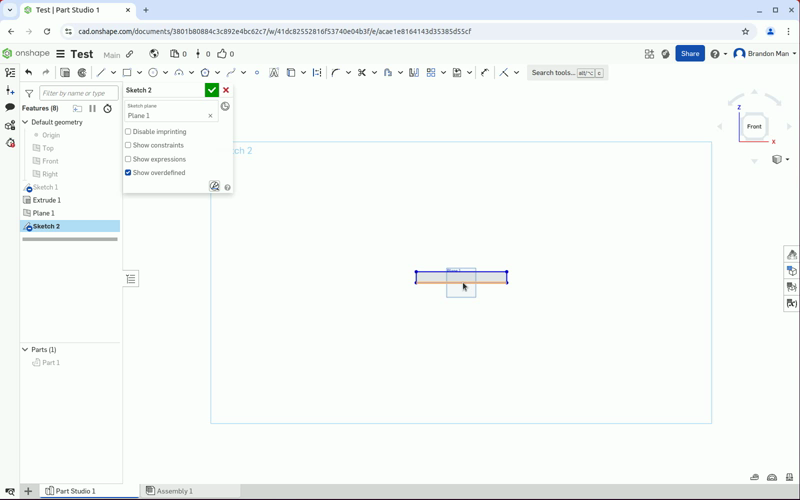
scroll(6)
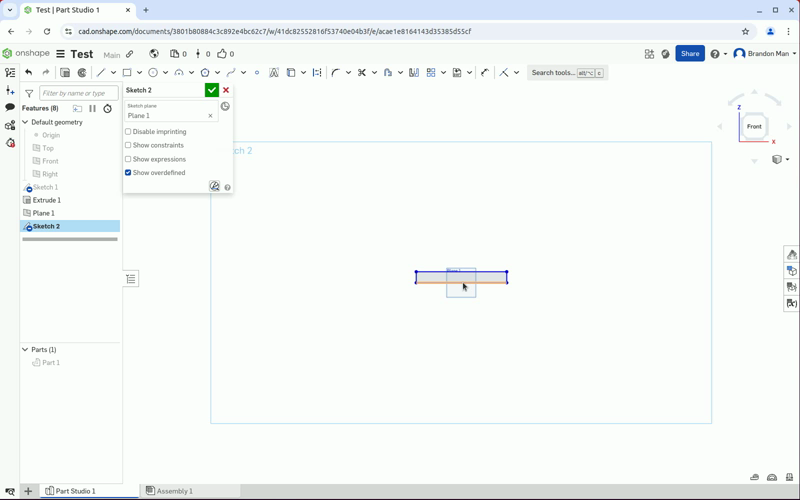
scroll(6)
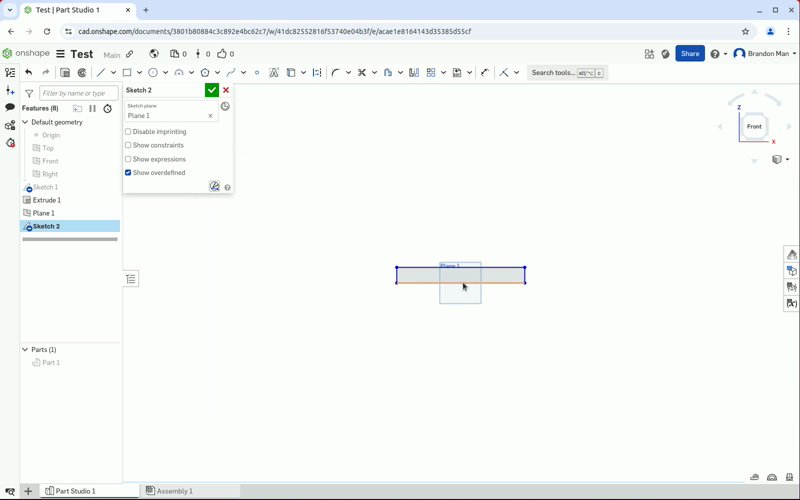
scroll(6)
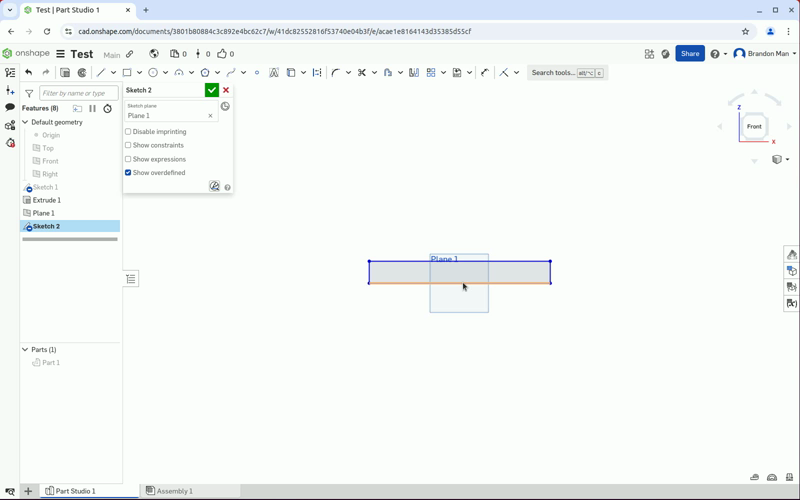
scroll(6)
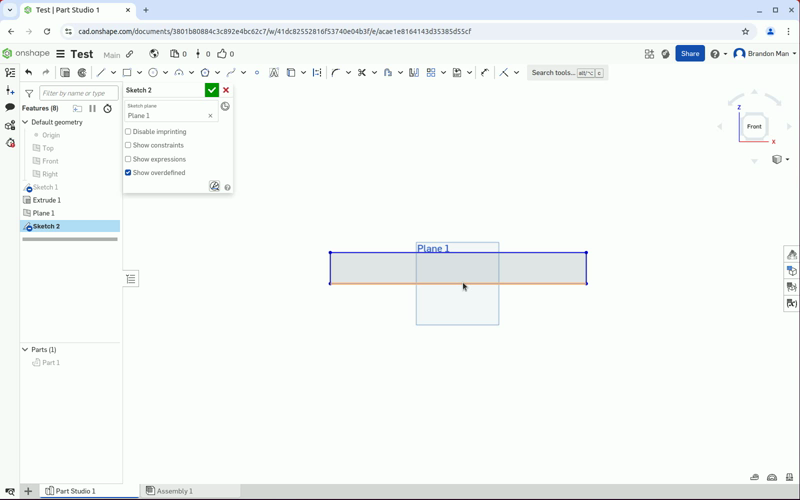
scroll(6)
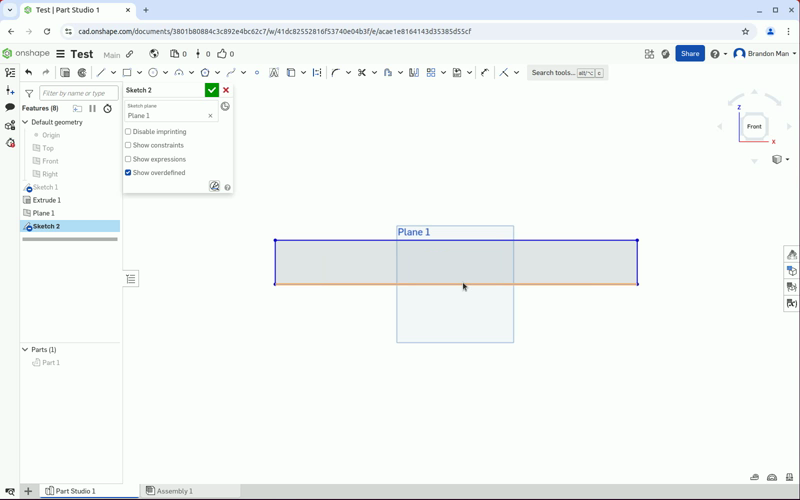
scroll(6)
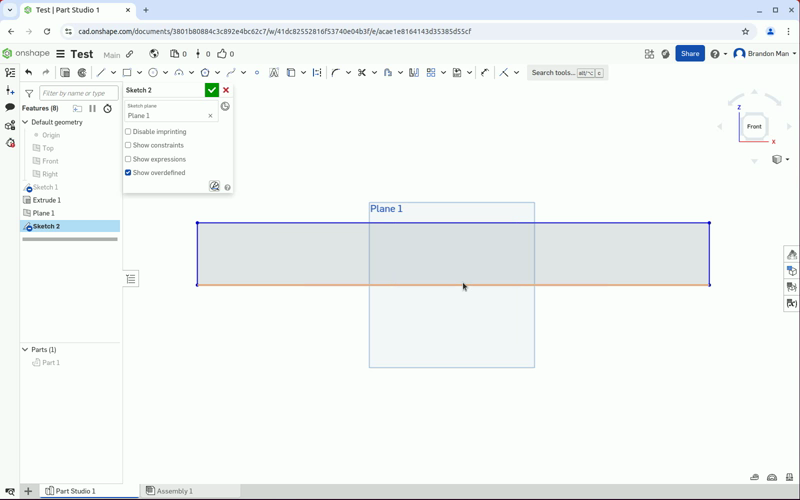
scroll(6)
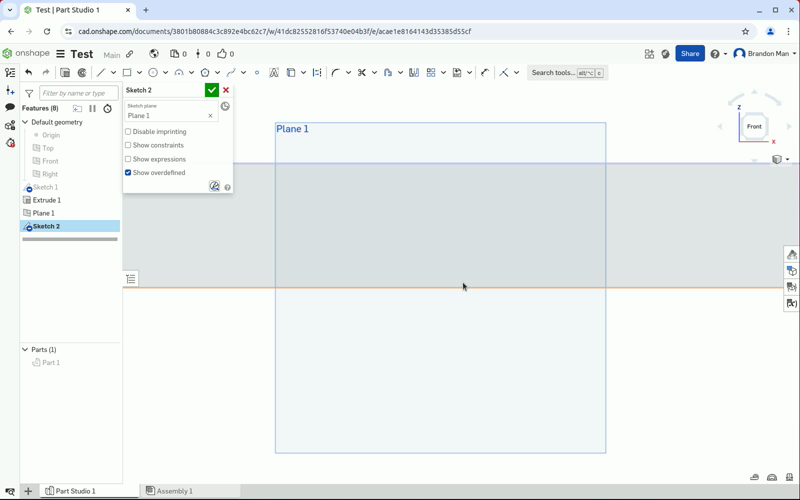
click(463, 282)
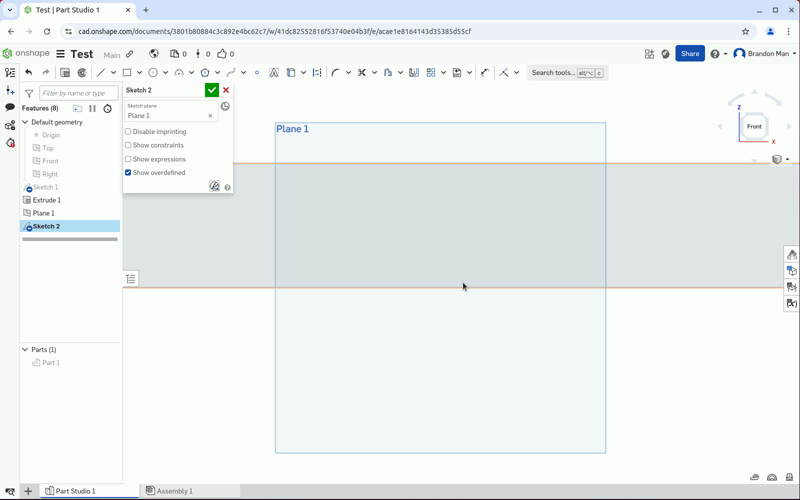
scroll(-6)
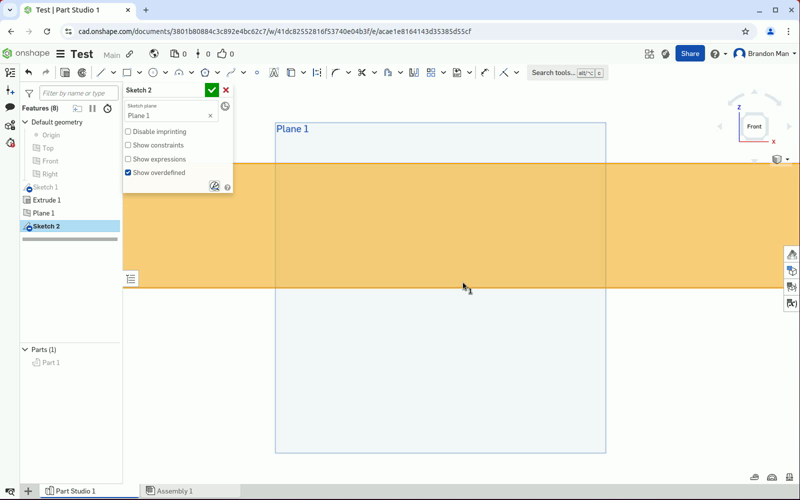
scroll(-6)
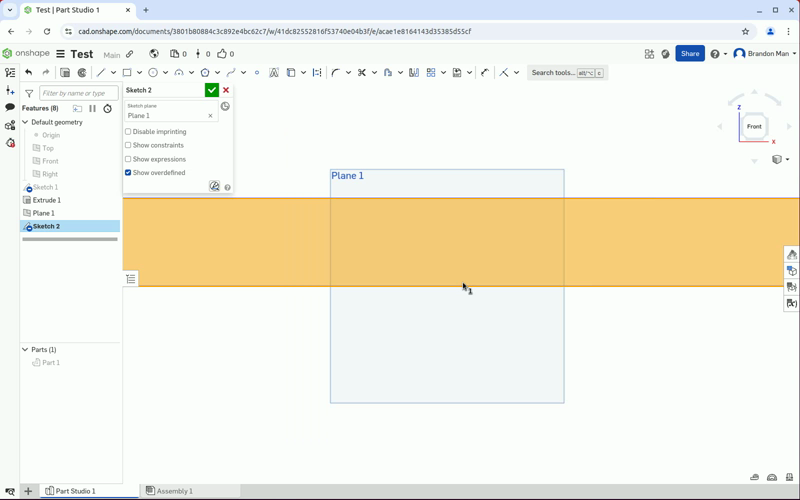
scroll(-6)
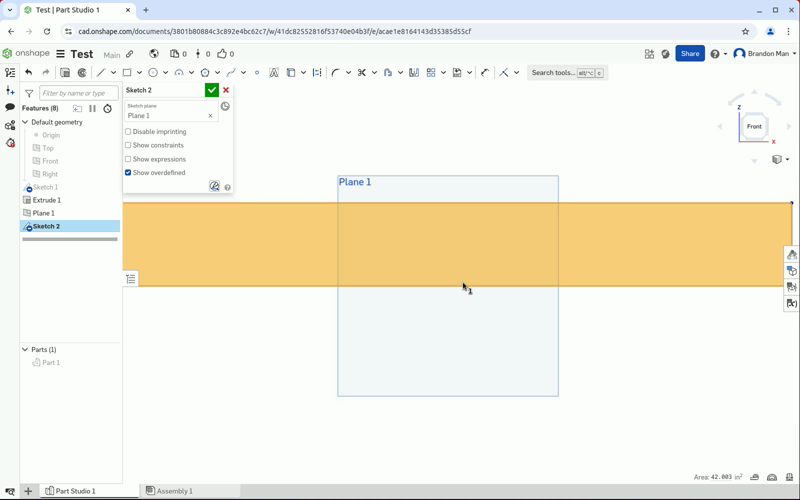
scroll(-6)
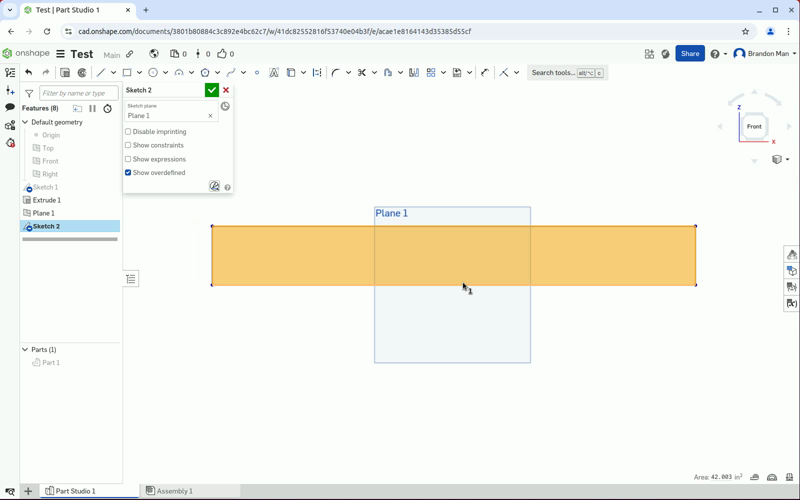
scroll(-6)
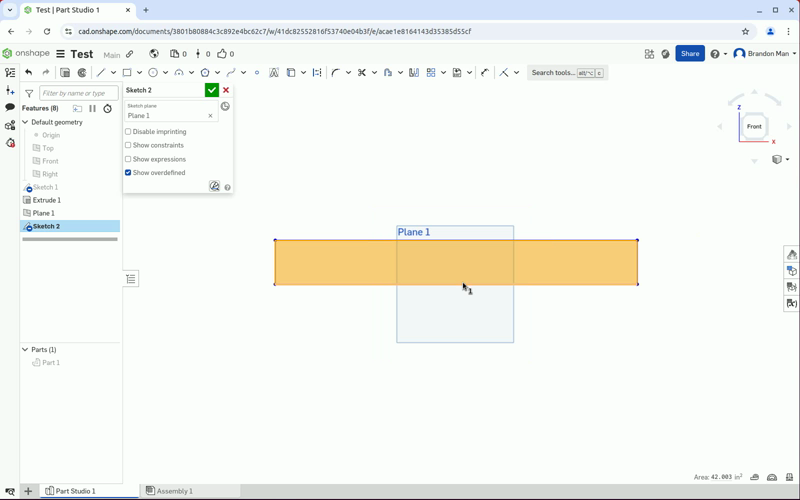
scroll(-6)
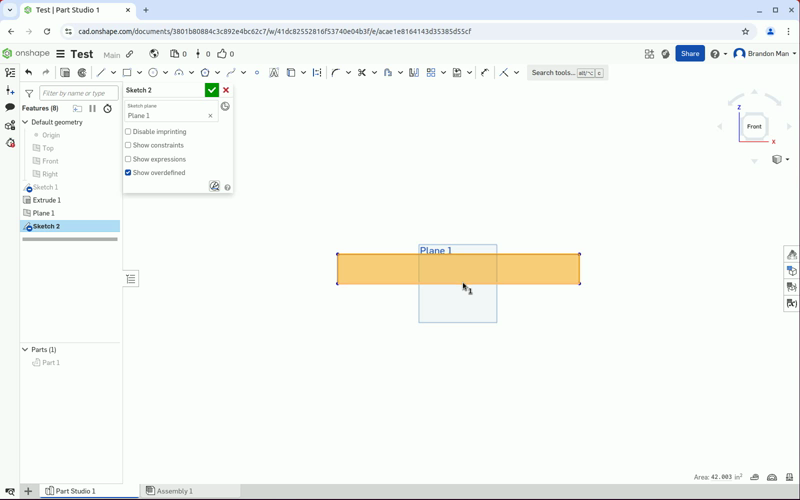
scroll(-6)
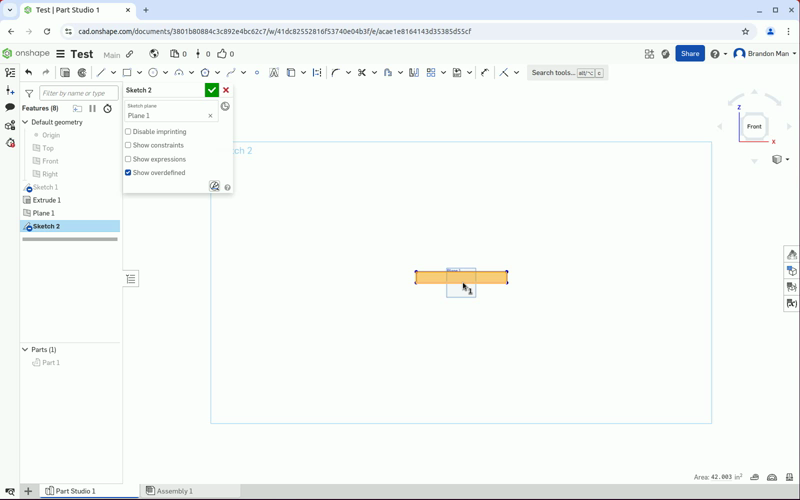
mouse_move(73, 352)
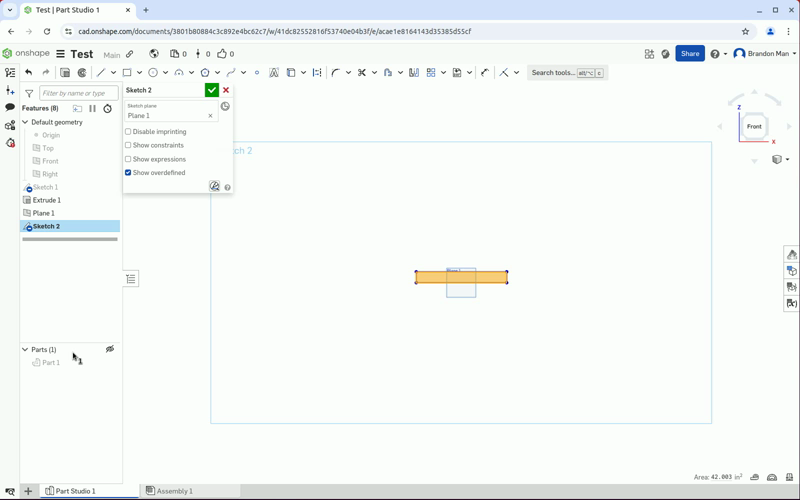
key(shift+y)
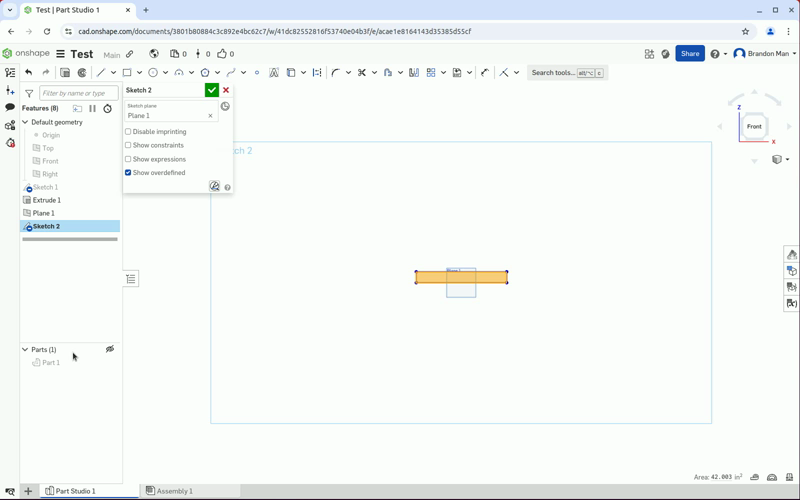
key(shift+e)
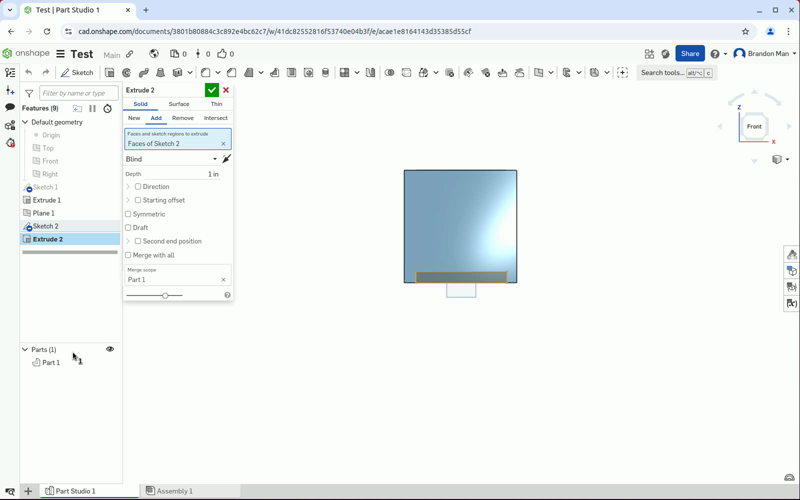
mouse_move(143, 106)
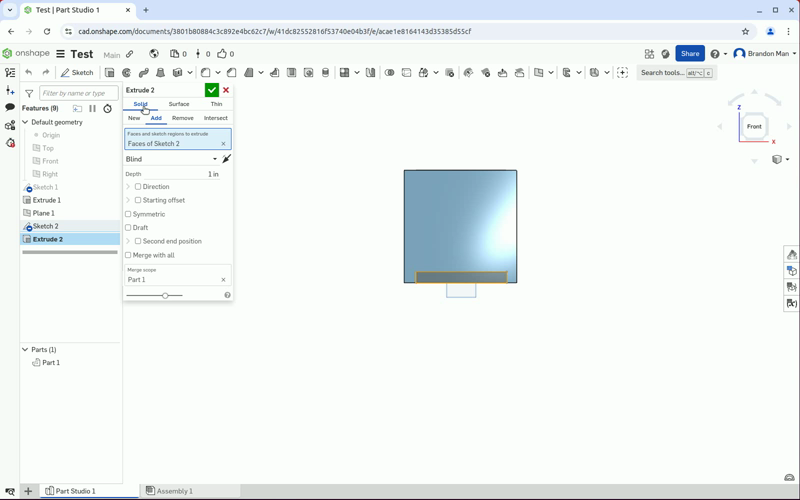
click(143, 106)
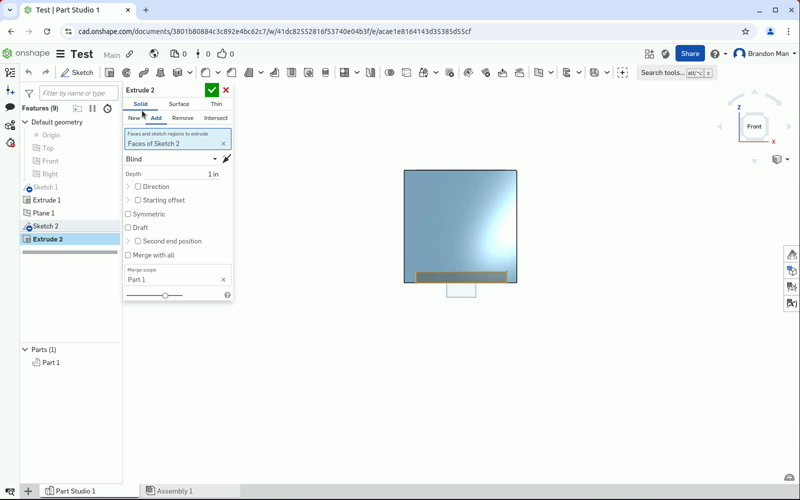
mouse_move(137, 120)
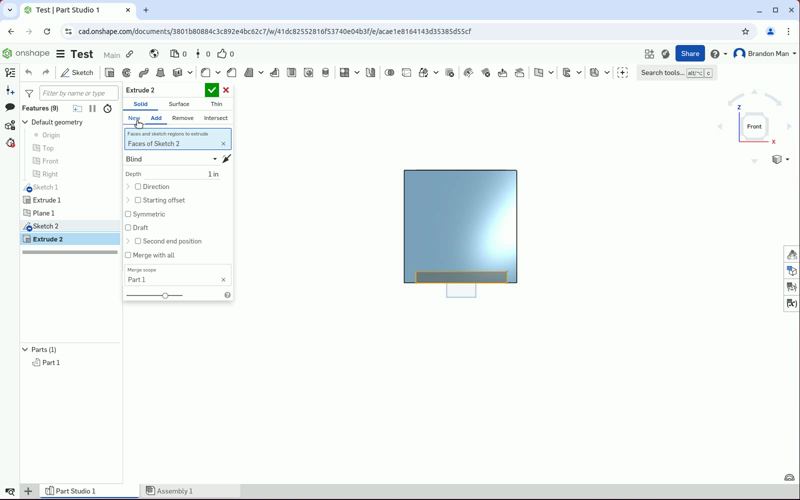
click(137, 120)
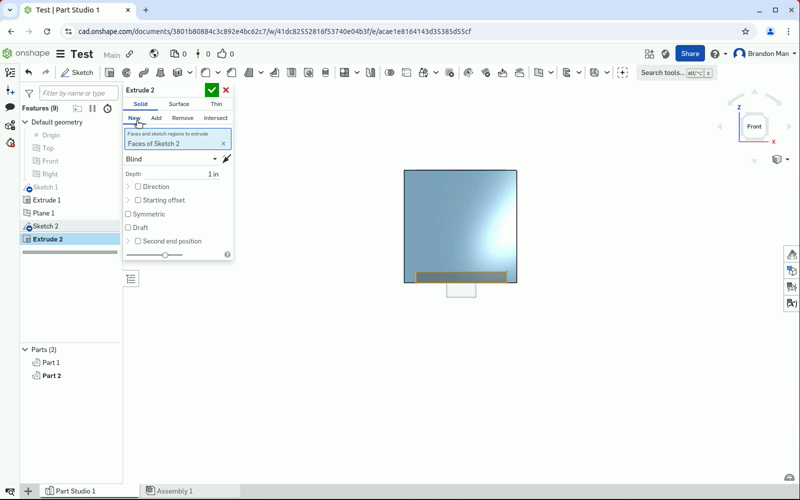
key(tab, 4)
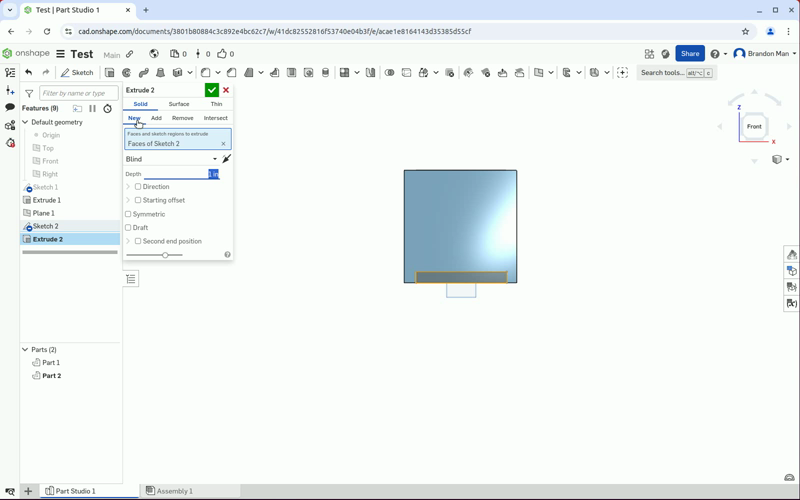
text(18.535)
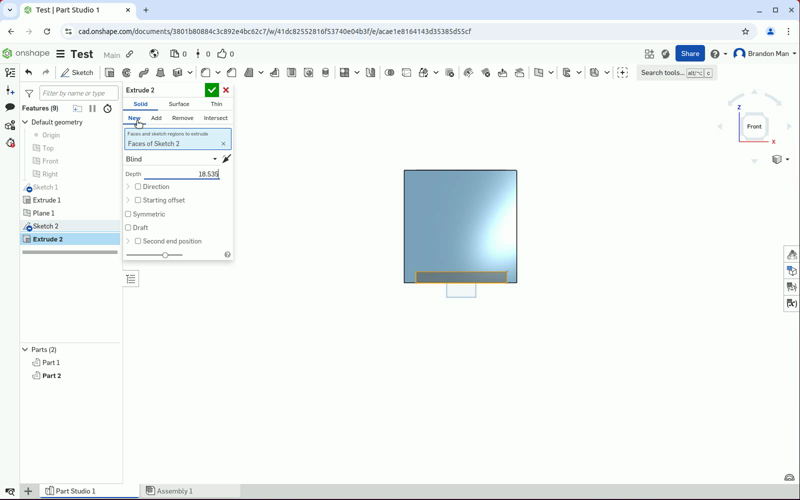
key(enter)
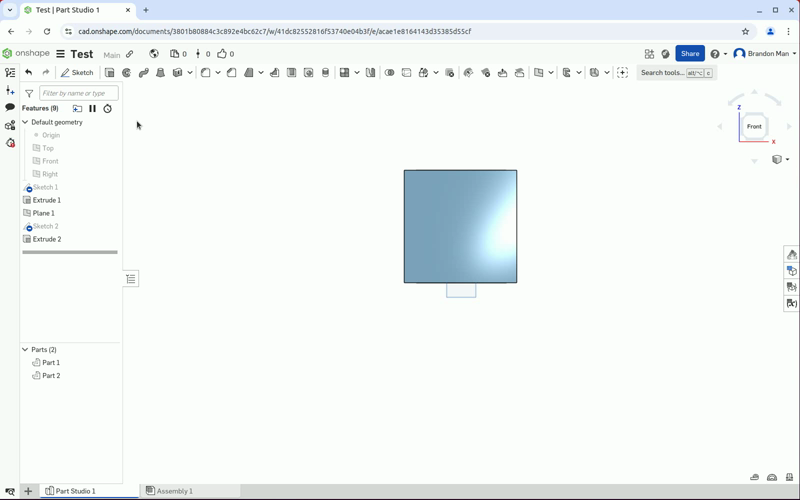
key(shift+h)
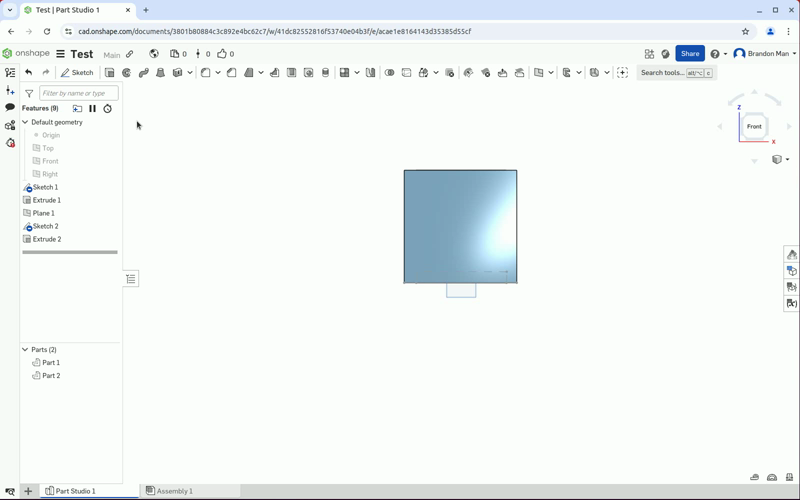
key(shift+h)
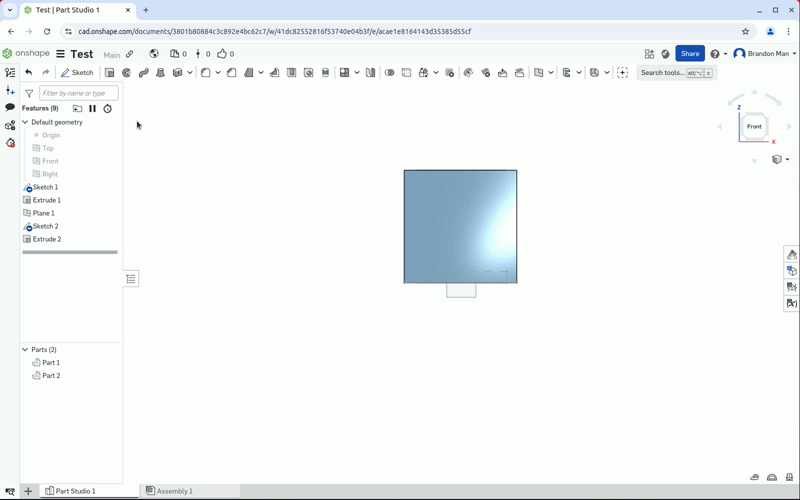
key(shift+7)
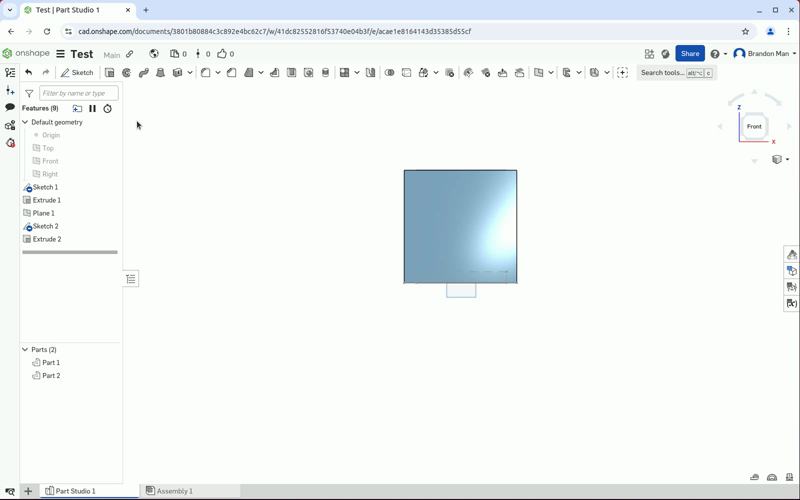
key(left, 2)
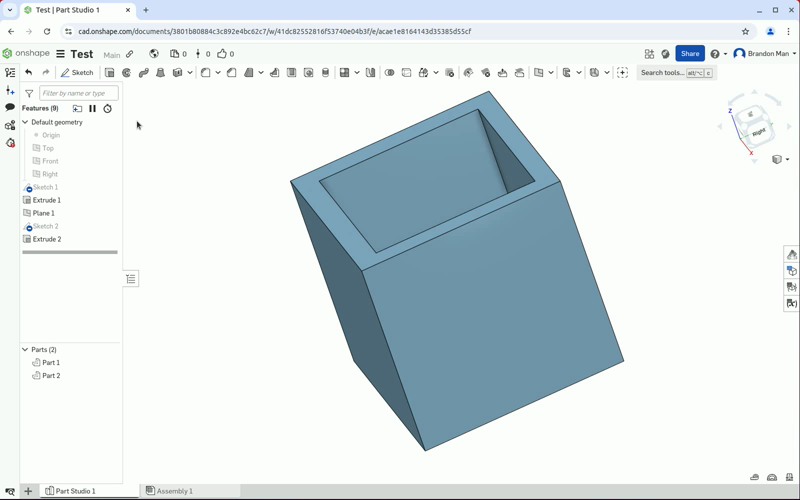
key(down, 2)
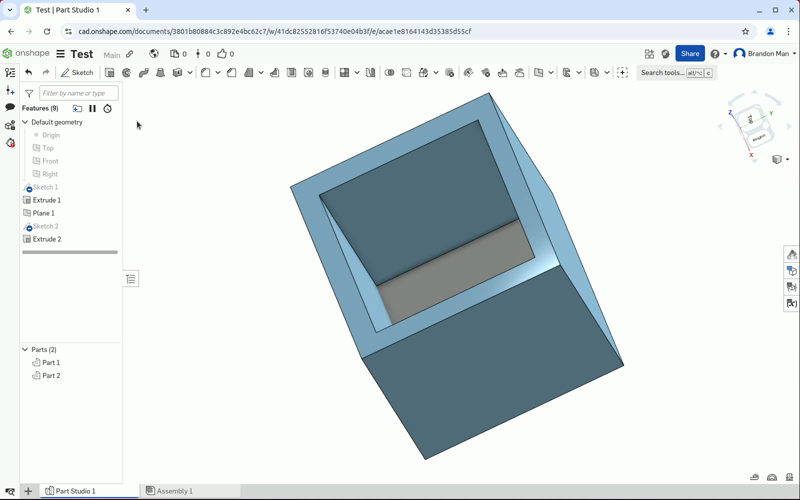
key(up, 2)
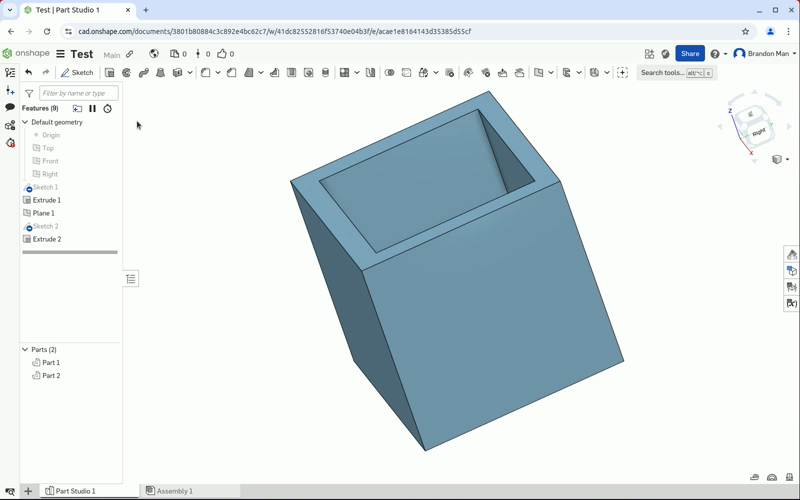
key(right, 2)
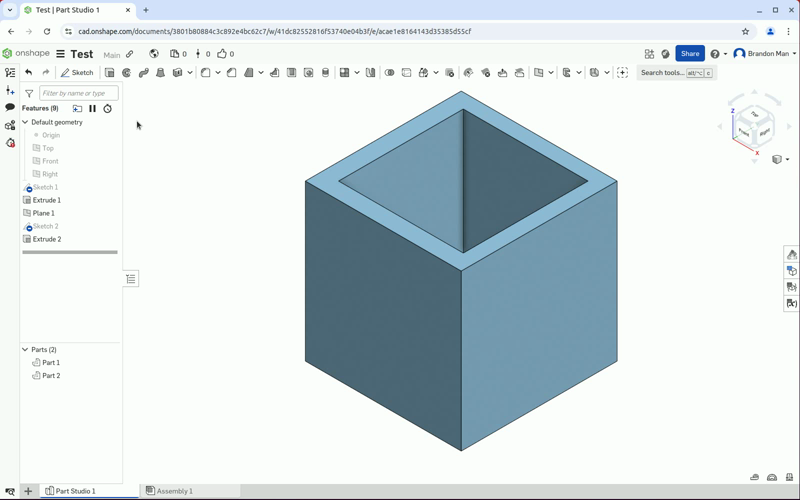
mouse_move(73, 189)
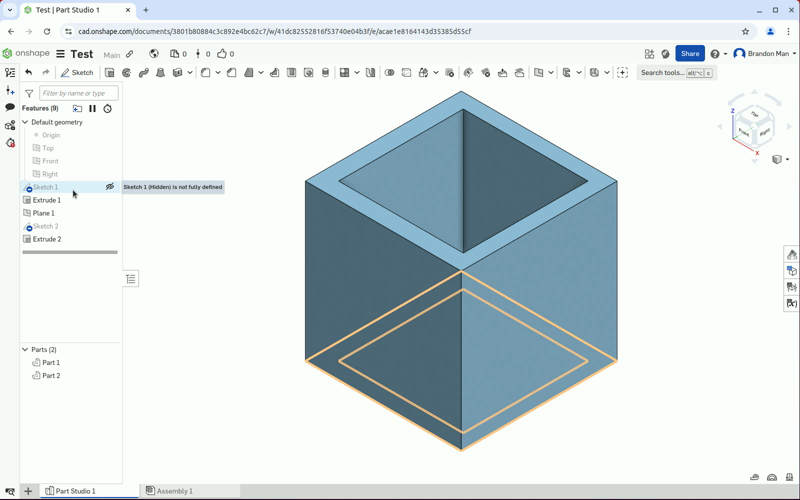
click(73, 189)